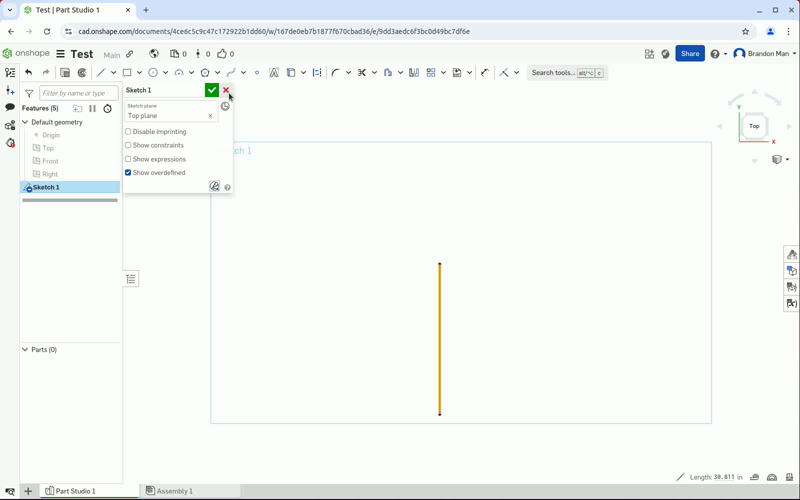
key(shift+h)
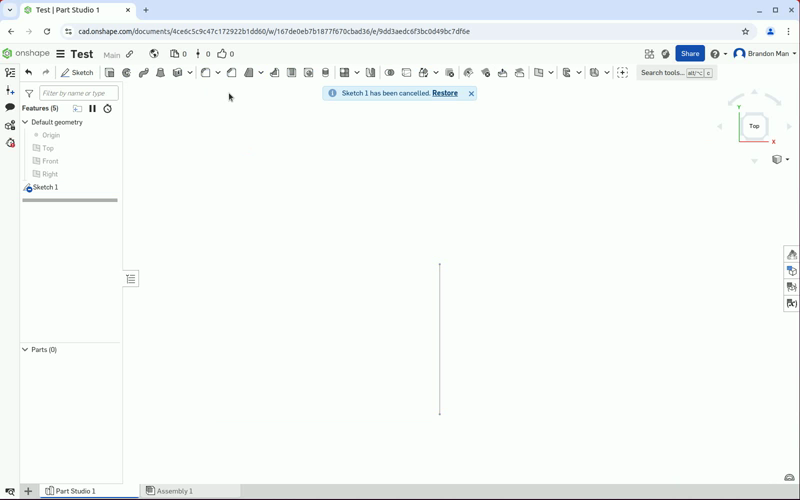
key(shift+s)
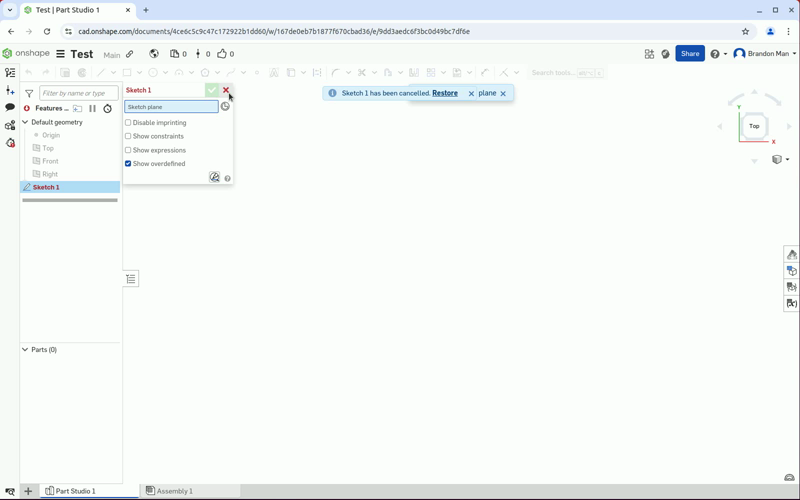
mouse_move(73, 150)
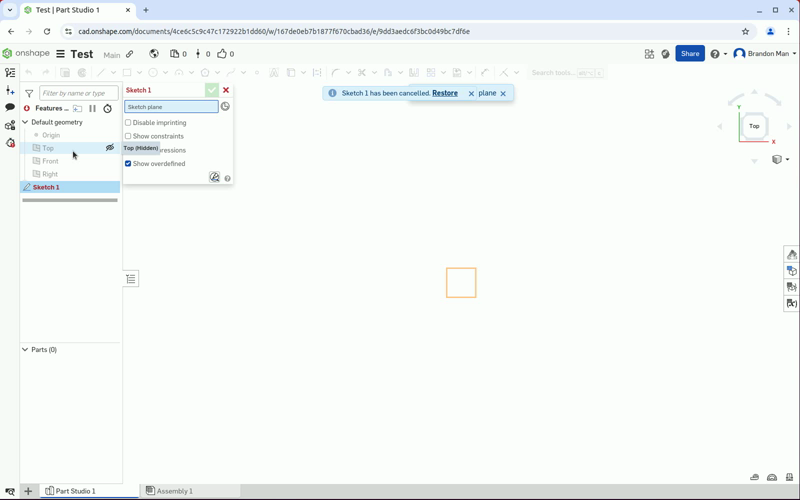
click(73, 150)
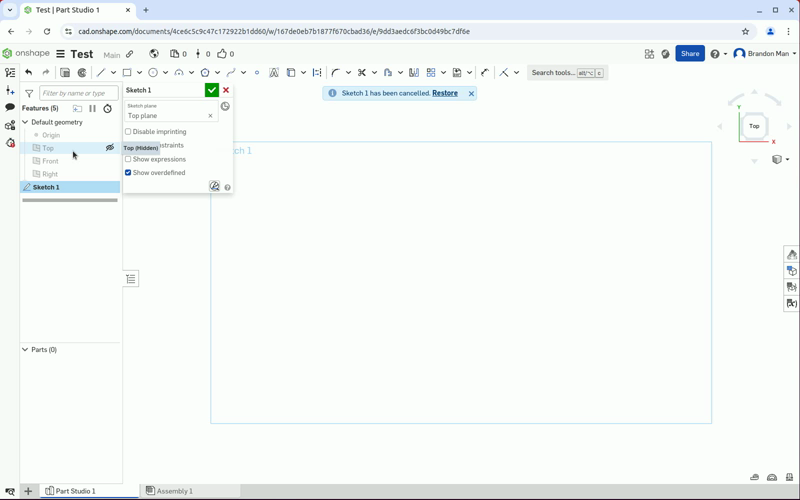
mouse_move(73, 352)
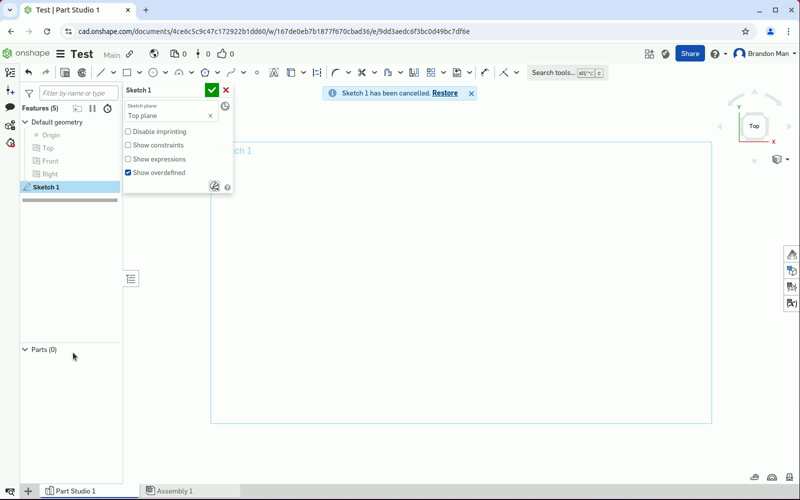
key(y)
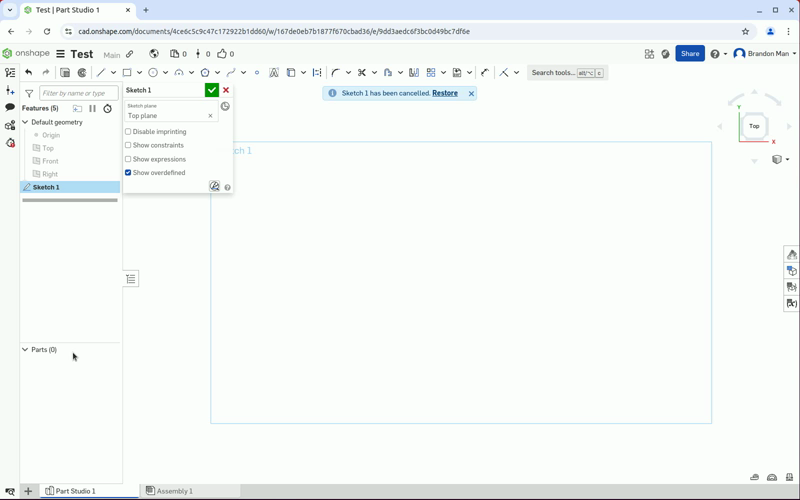
key(c)
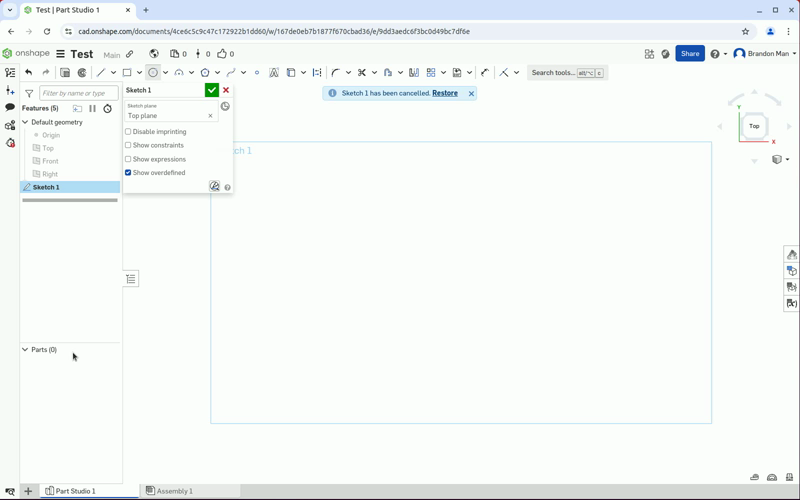
key_down(shift)
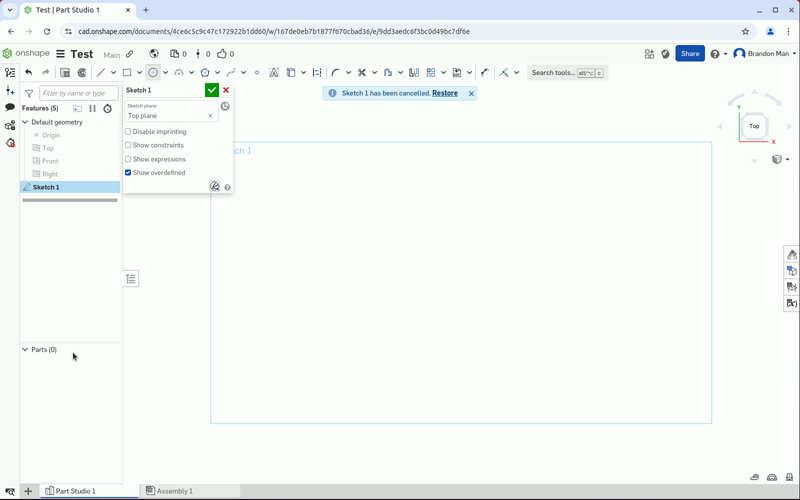
mouse_move(461, 282)
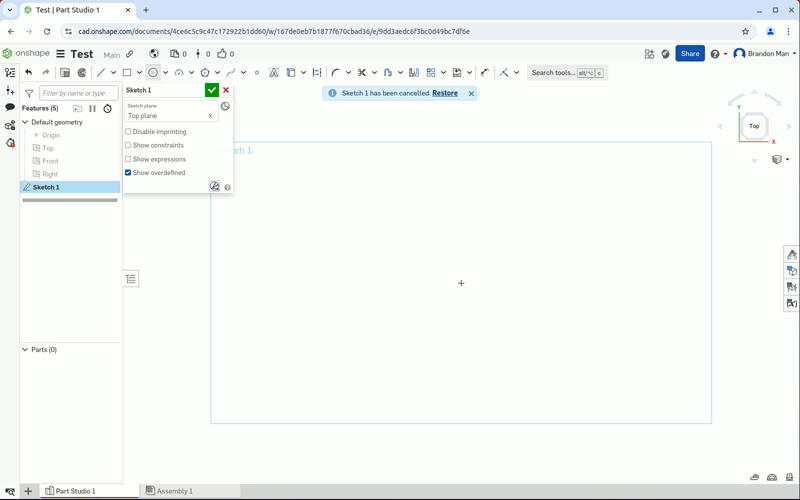
click(461, 282)
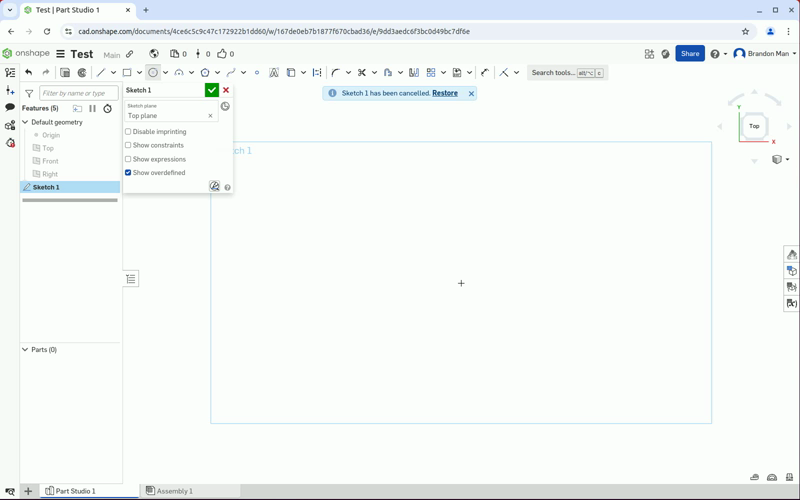
key_up(shift)
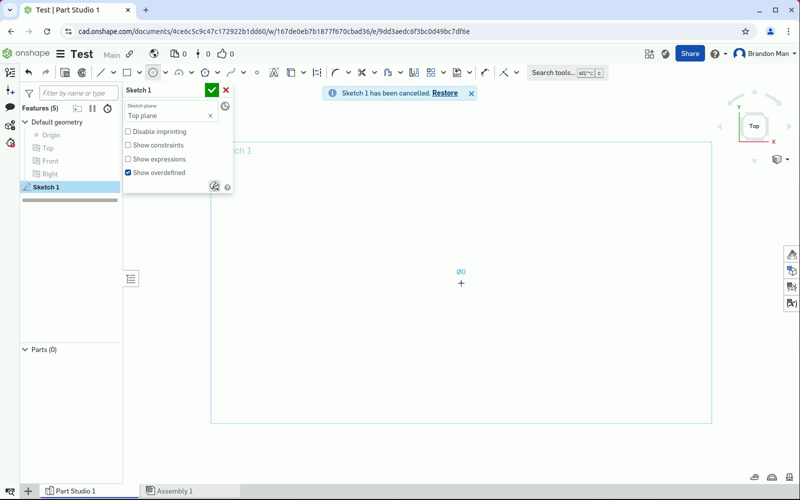
mouse_move(466, 282)
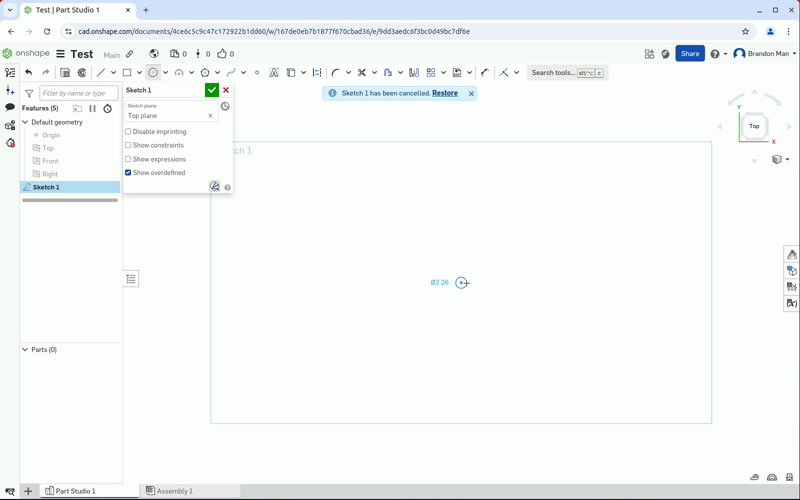
click(466, 282)
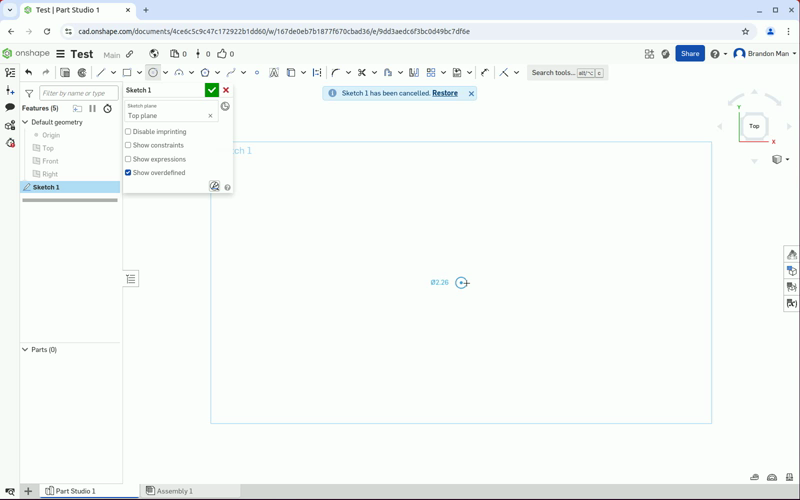
key(esc)
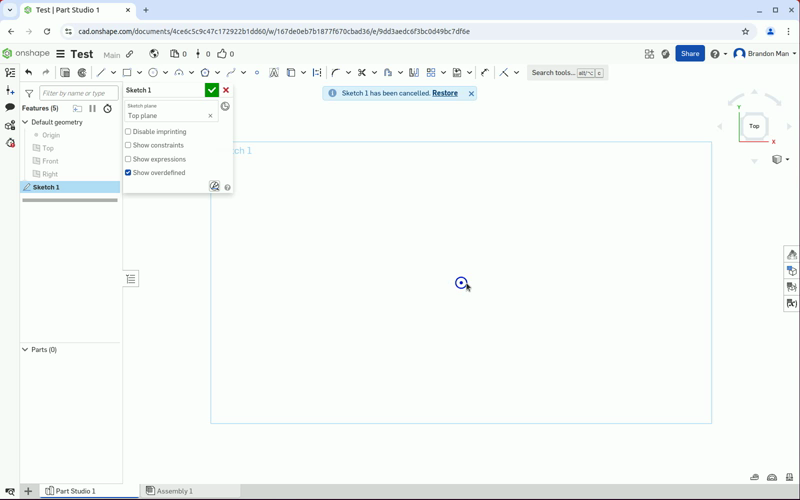
mouse_move(463, 287)
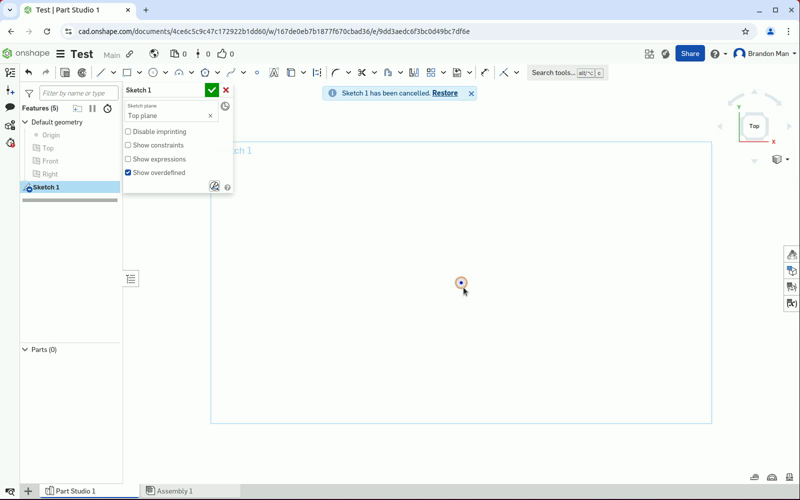
scroll(6)
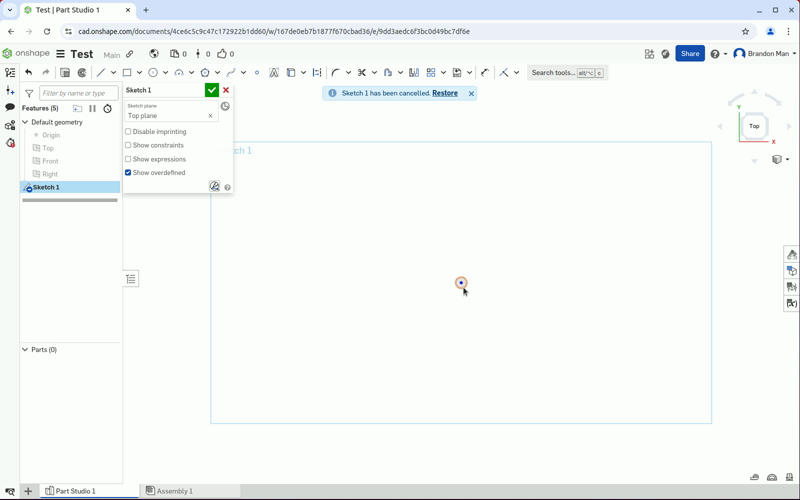
scroll(6)
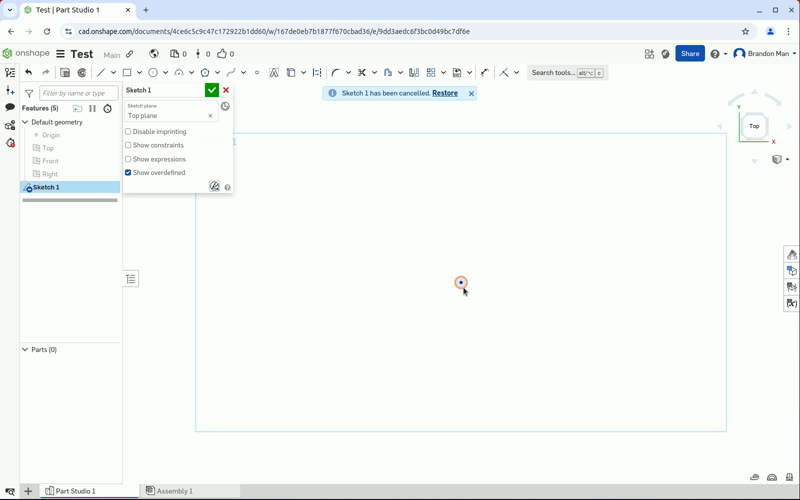
scroll(6)
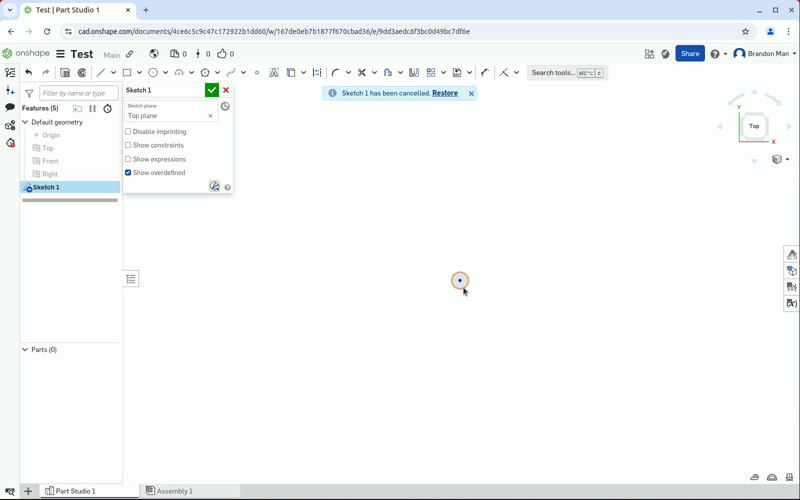
scroll(6)
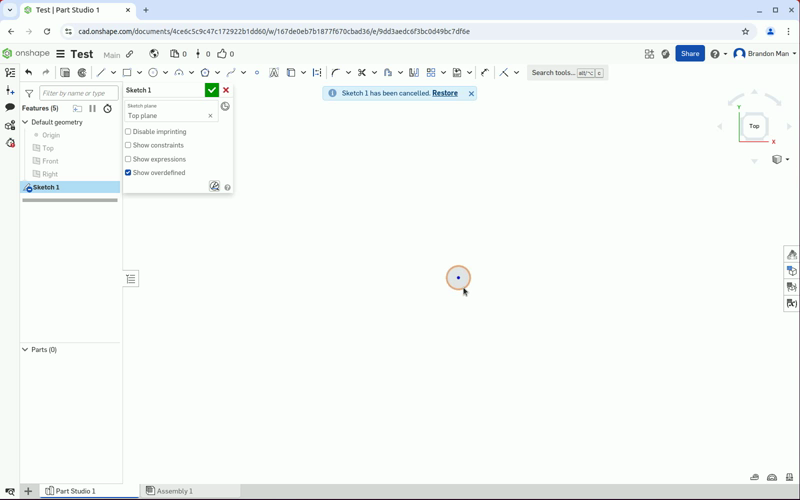
scroll(6)
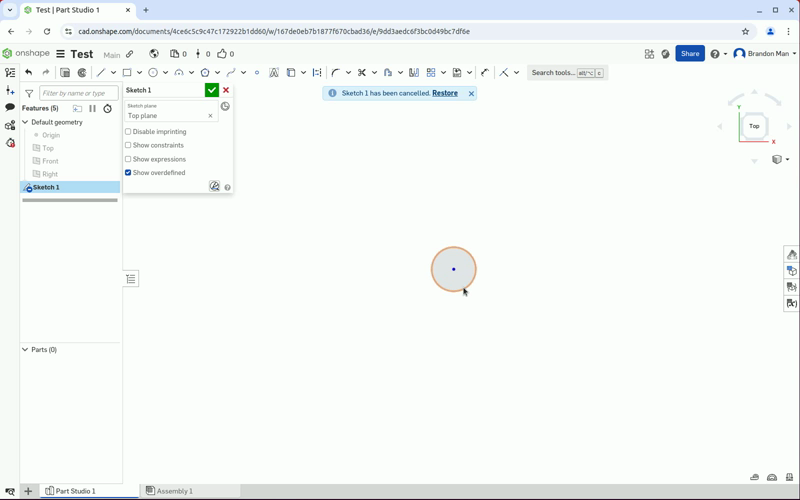
scroll(6)
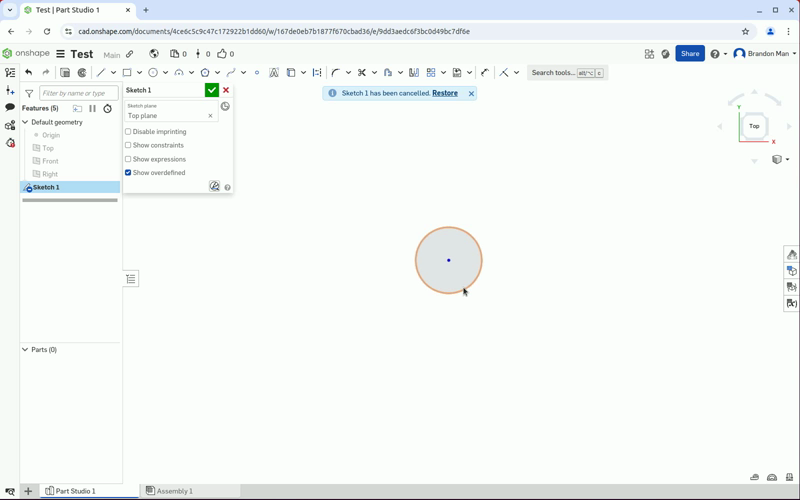
scroll(6)
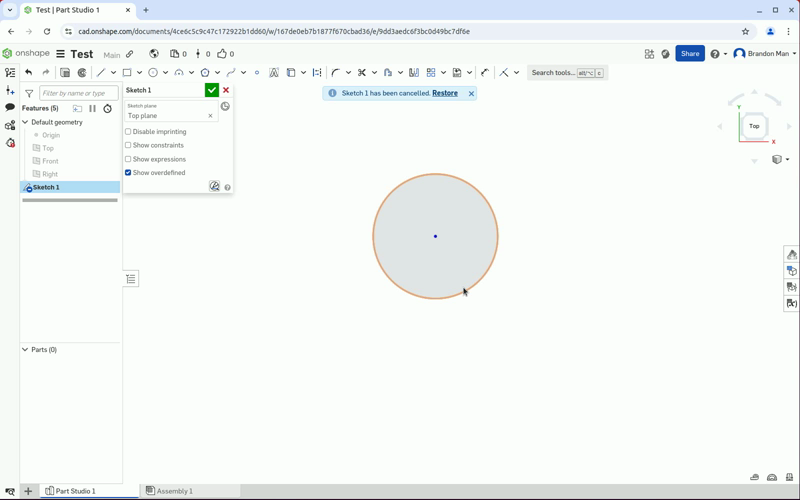
click(463, 287)
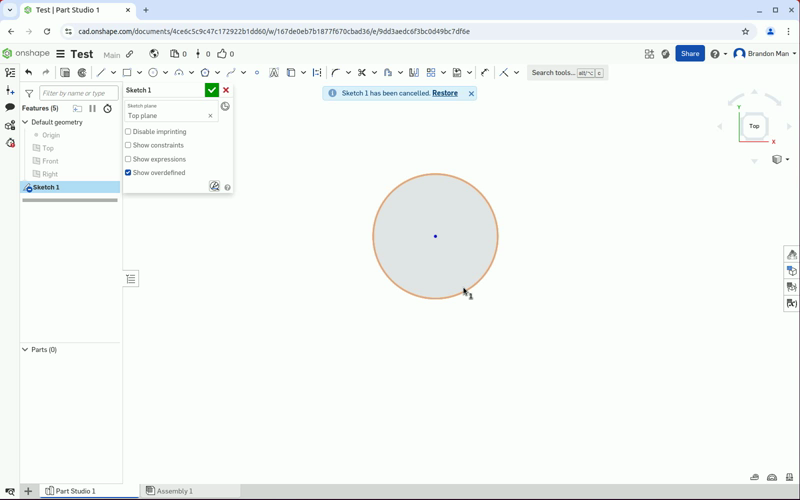
scroll(-6)
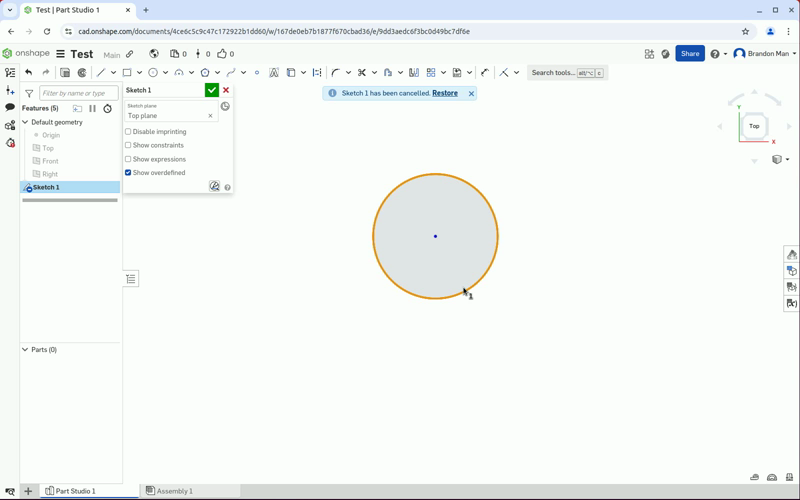
scroll(-6)
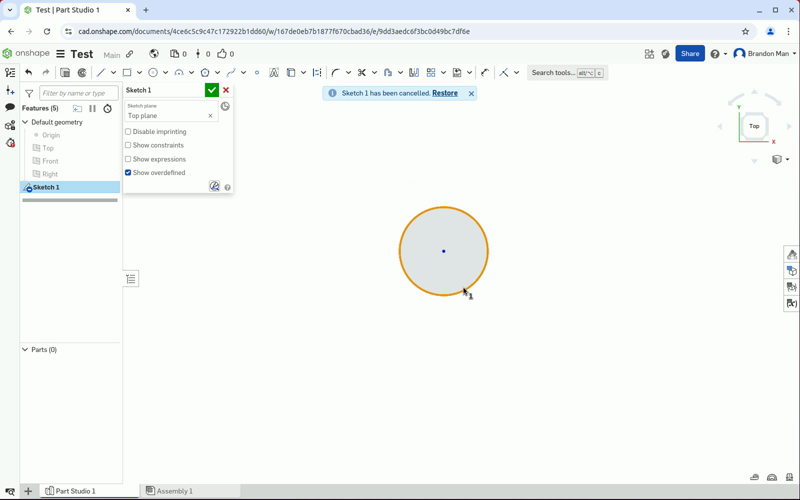
scroll(-6)
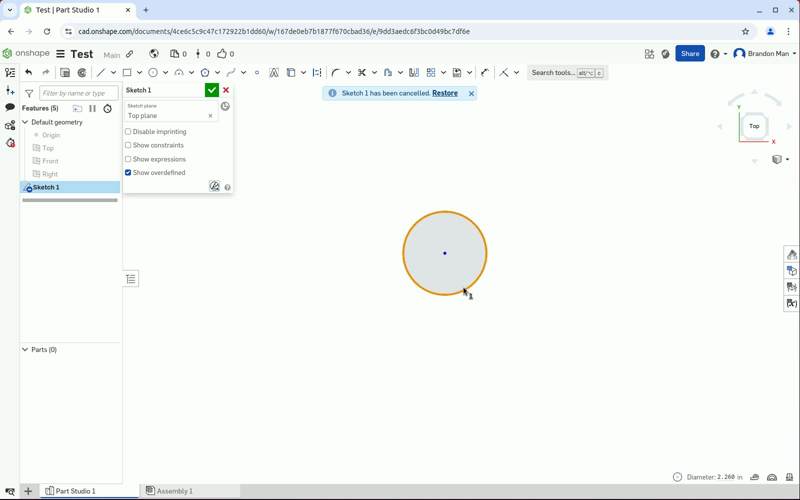
scroll(-6)
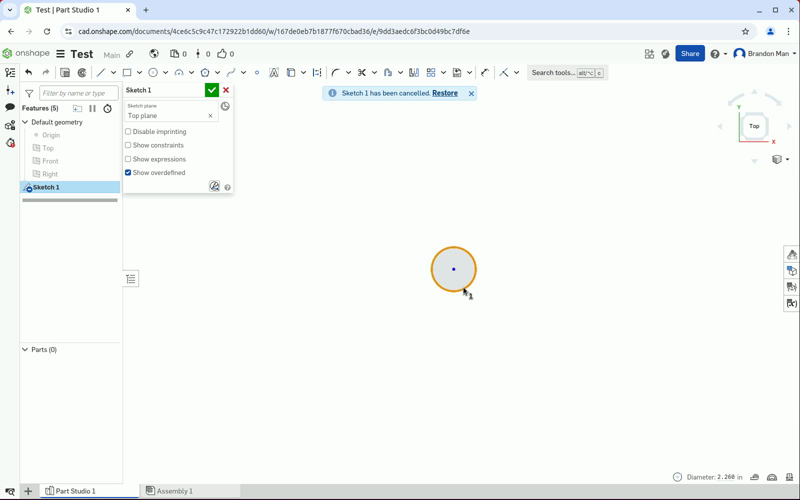
scroll(-6)
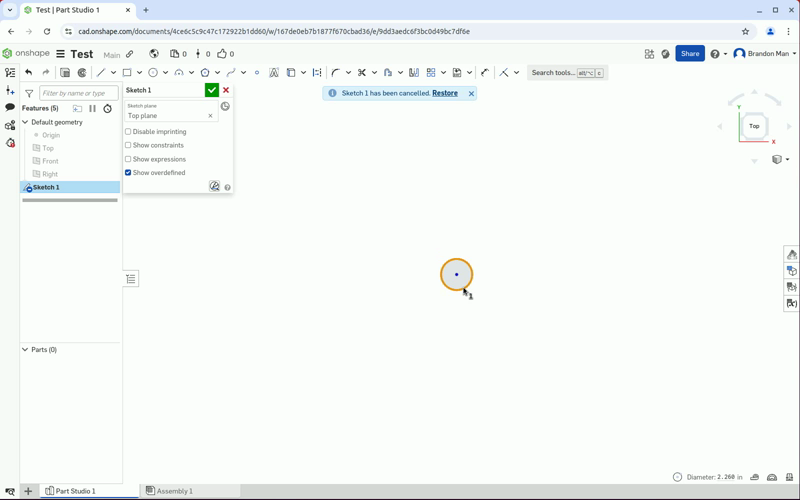
scroll(-6)
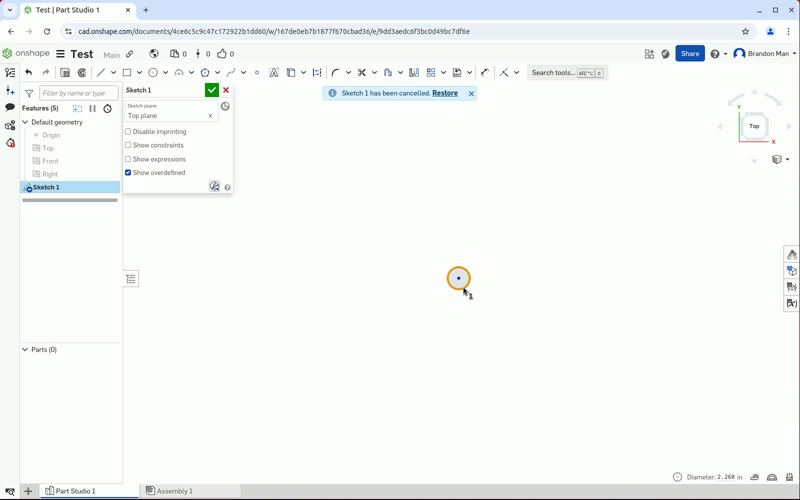
scroll(-6)
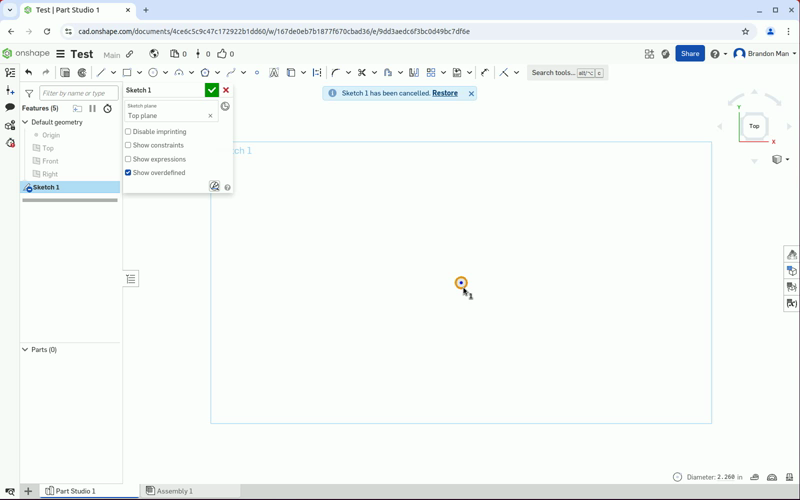
mouse_move(73, 352)
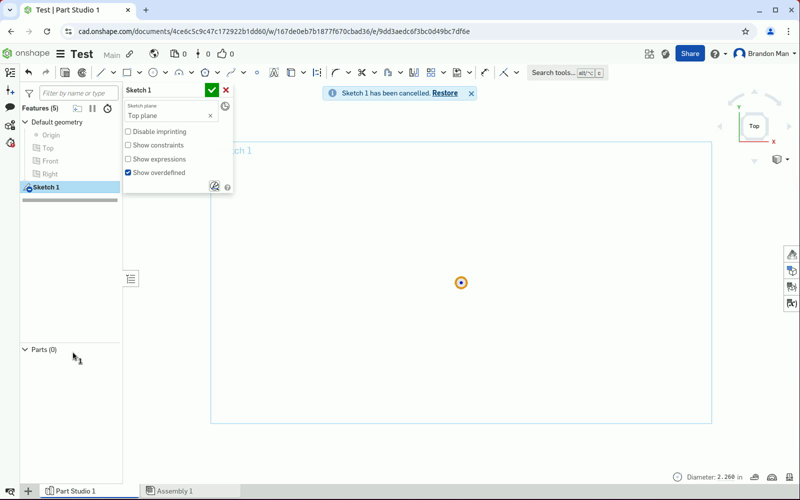
key(shift+y)
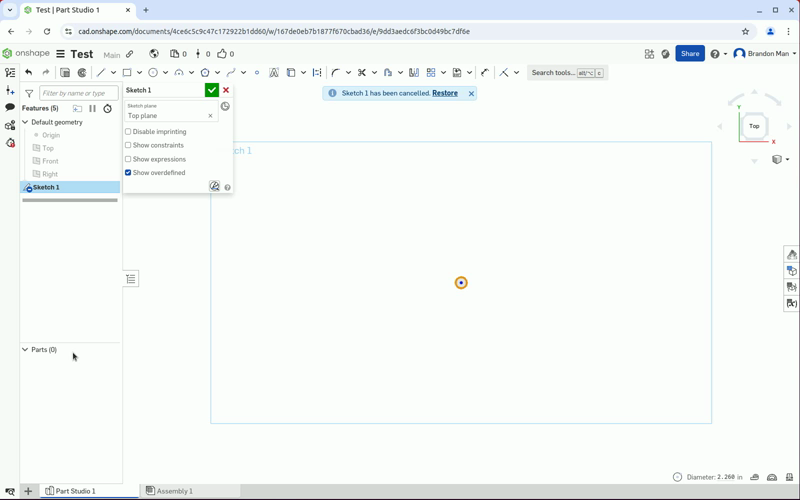
key(shift+e)
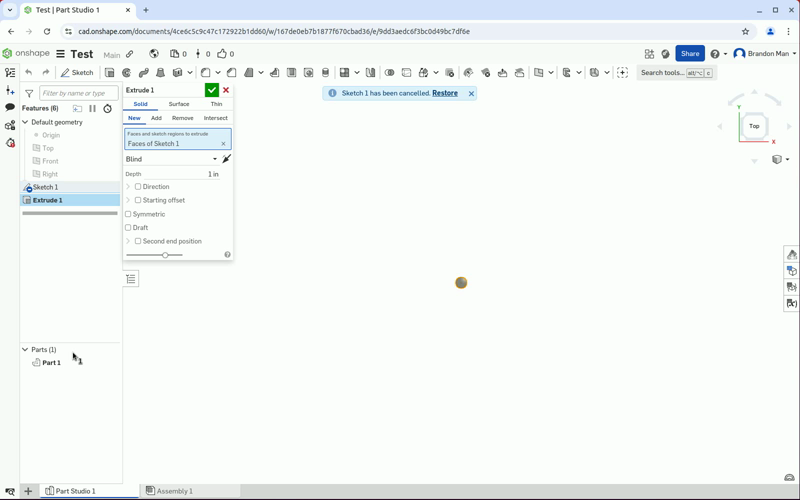
mouse_move(143, 106)
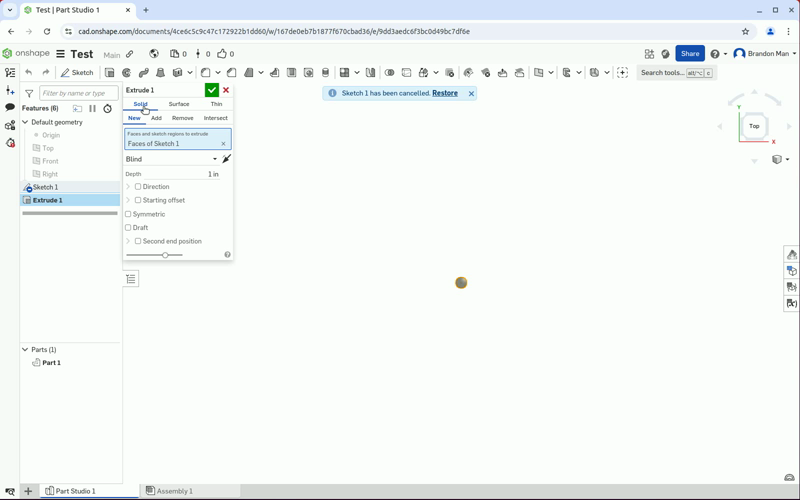
click(143, 106)
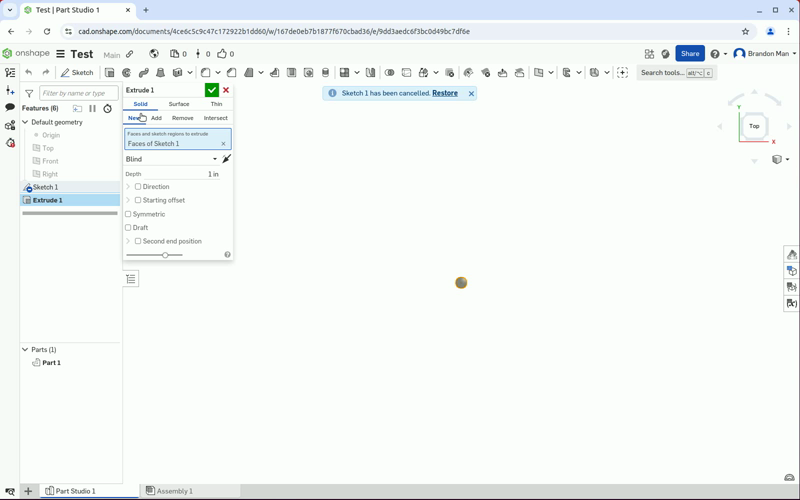
mouse_move(137, 120)
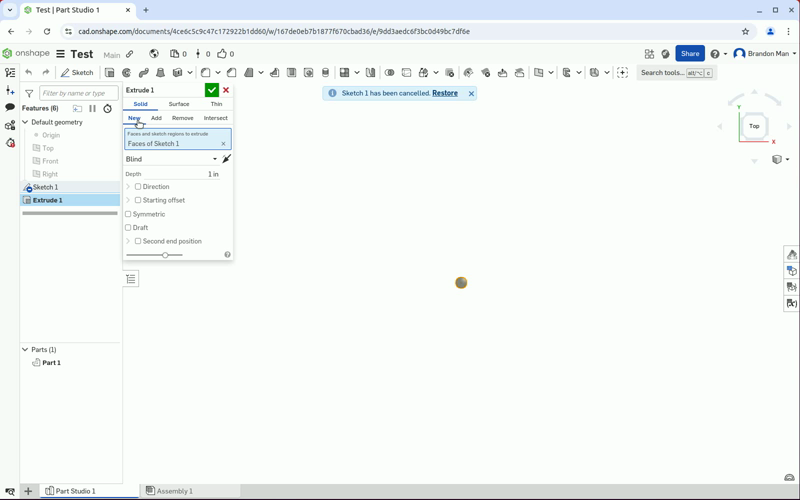
click(137, 120)
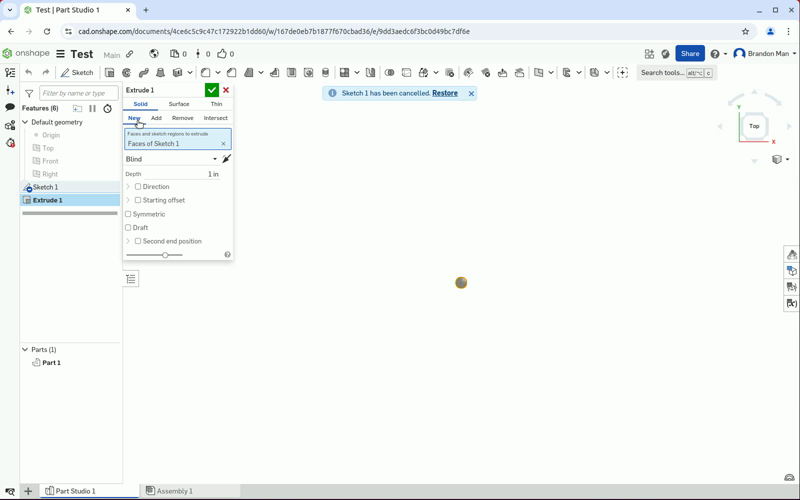
key(tab, 4)
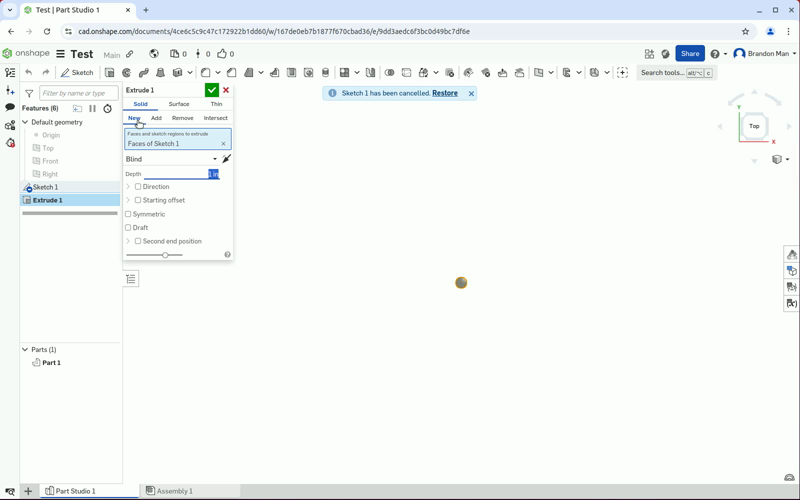
text(23.108)
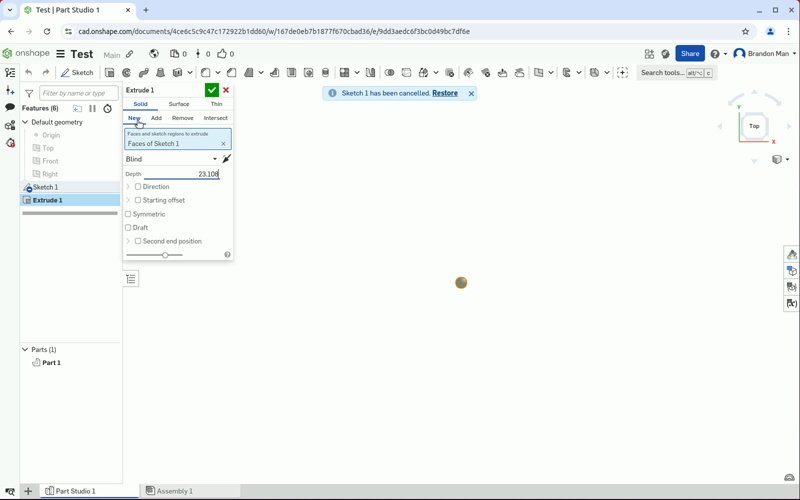
key(enter)
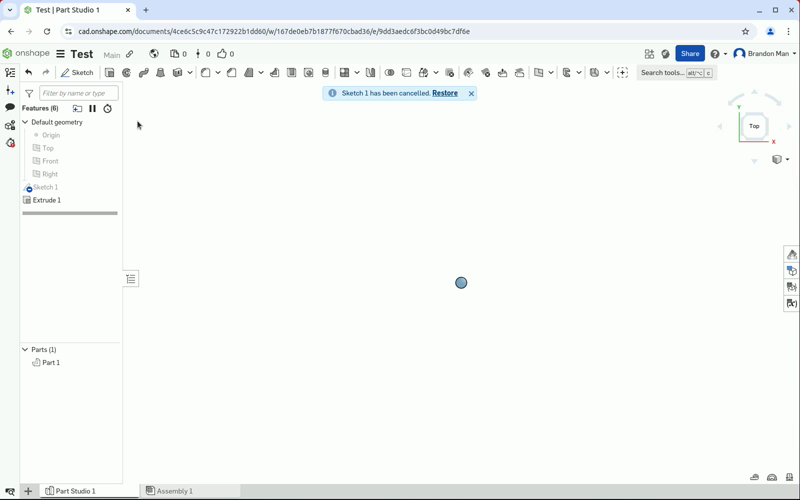
key(shift+h)
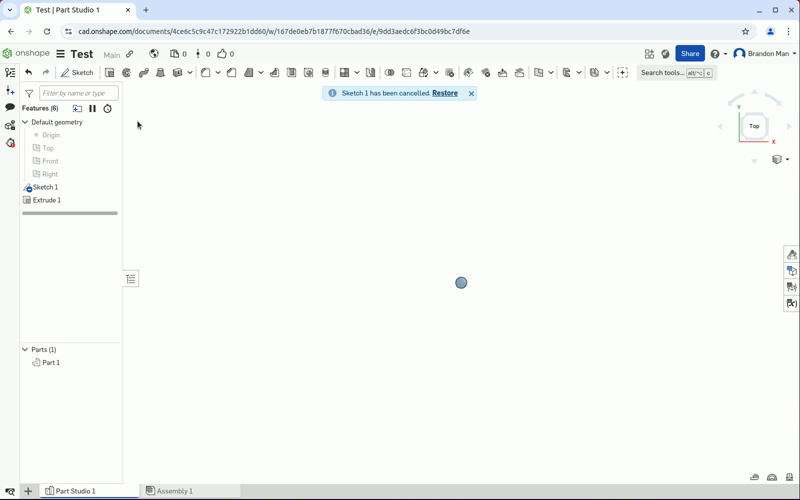
key(shift+h)
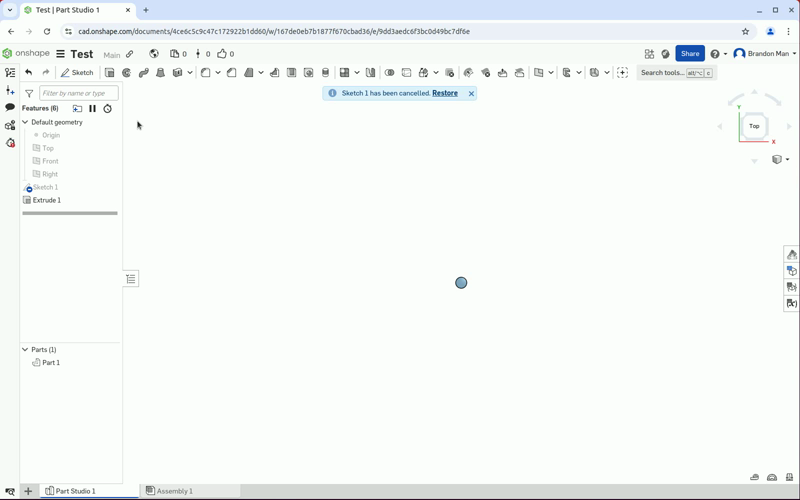
mouse_move(73, 189)
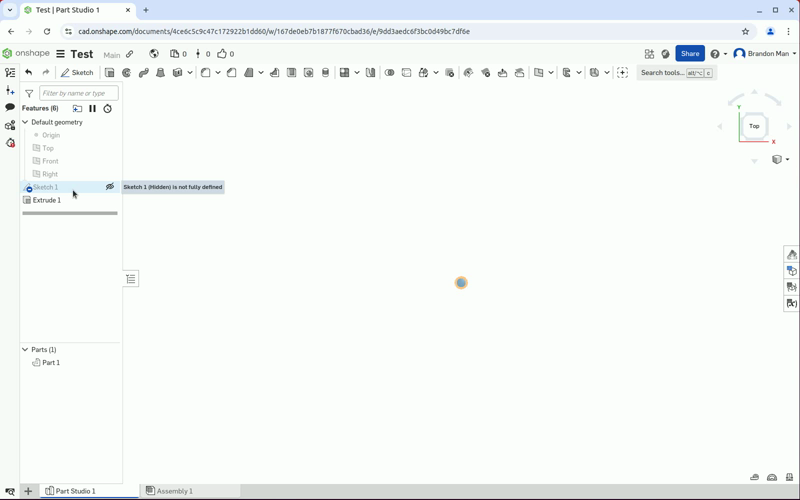
click(73, 189)
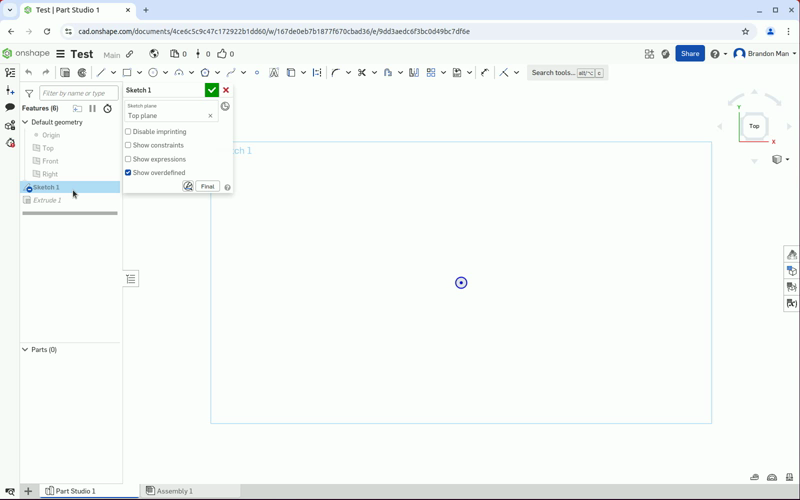
mouse_move(229, 92)
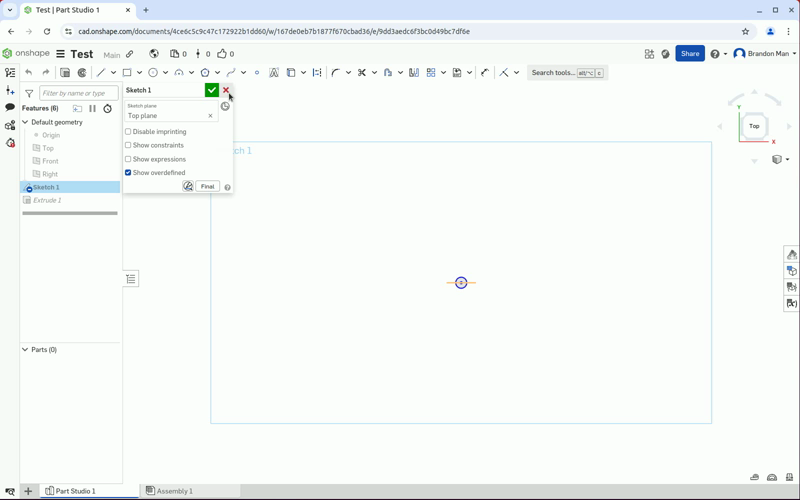
click(229, 92)
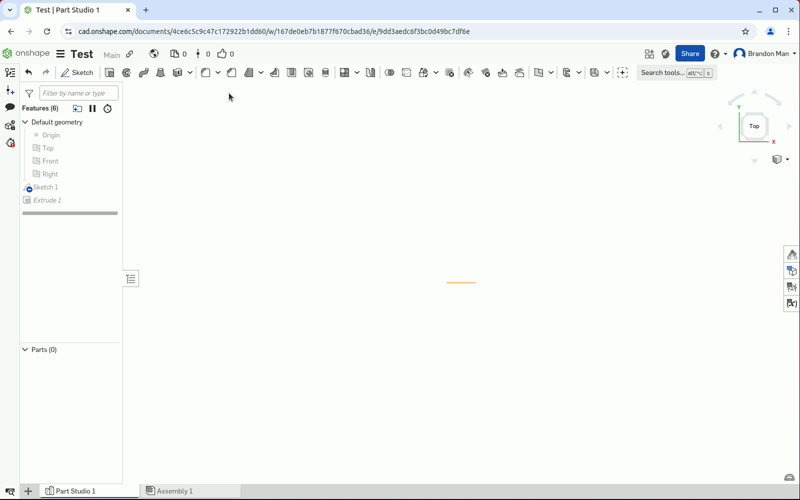
mouse_move(73, 352)
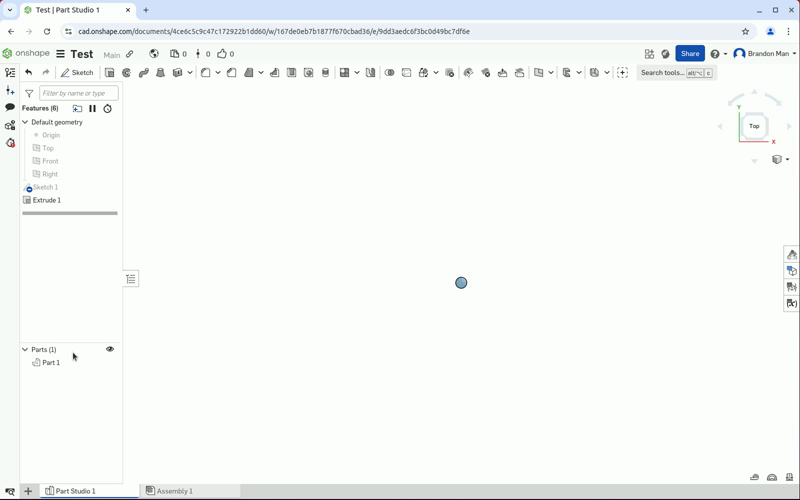
key(y)
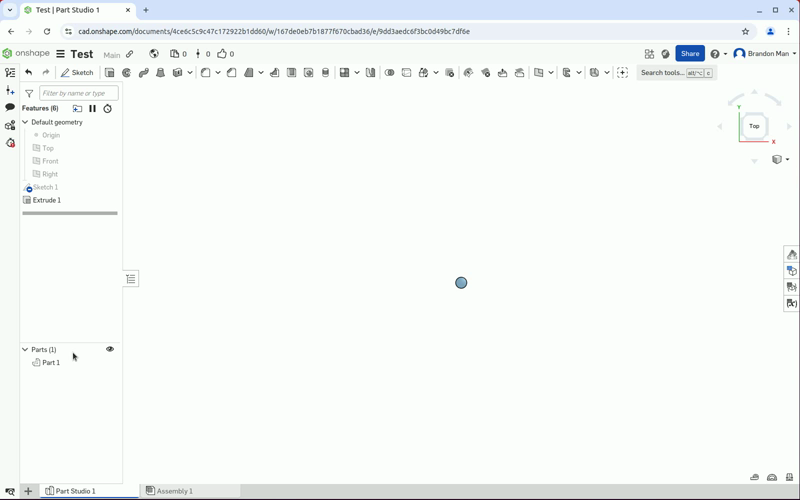
key(shift+p)
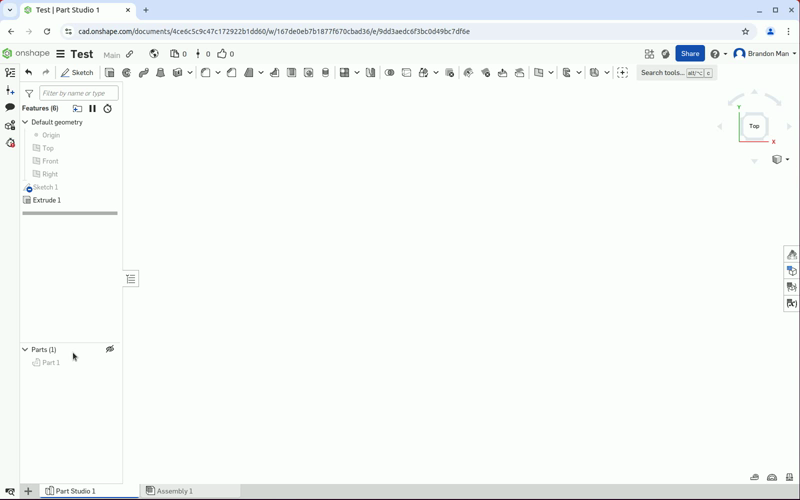
key(space)
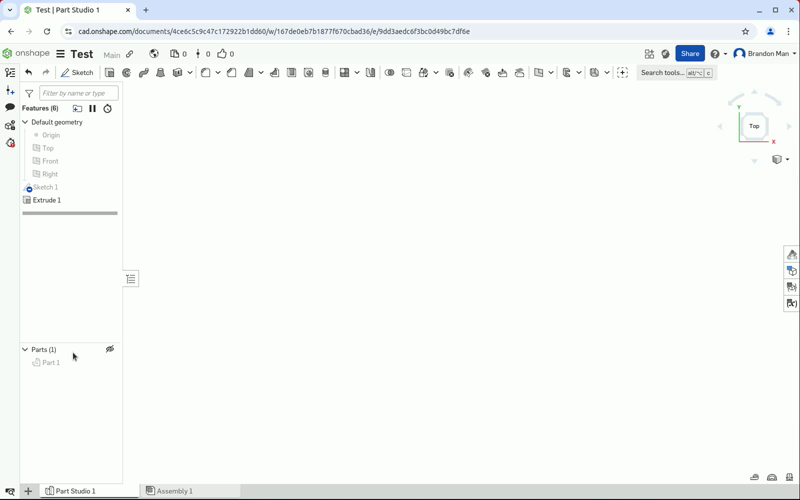
key_down(shift)
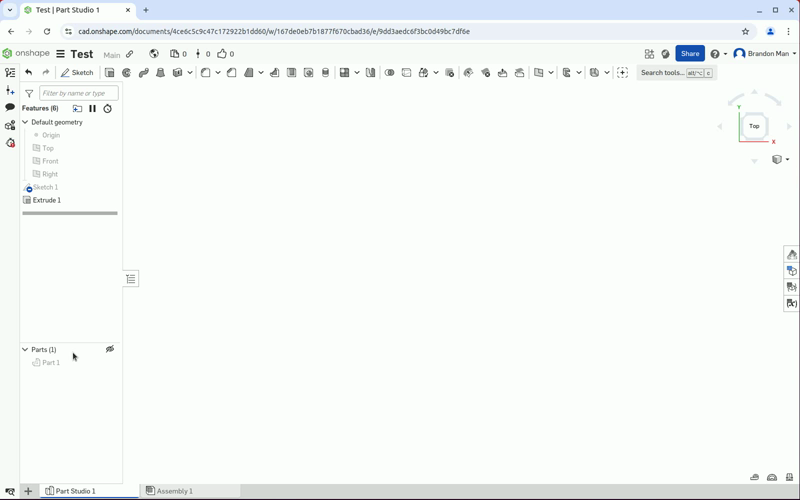
key(up)
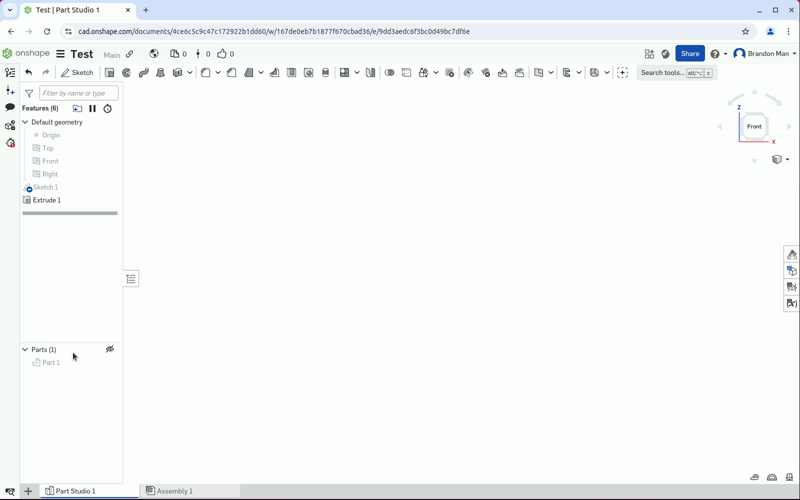
key_up(shift)
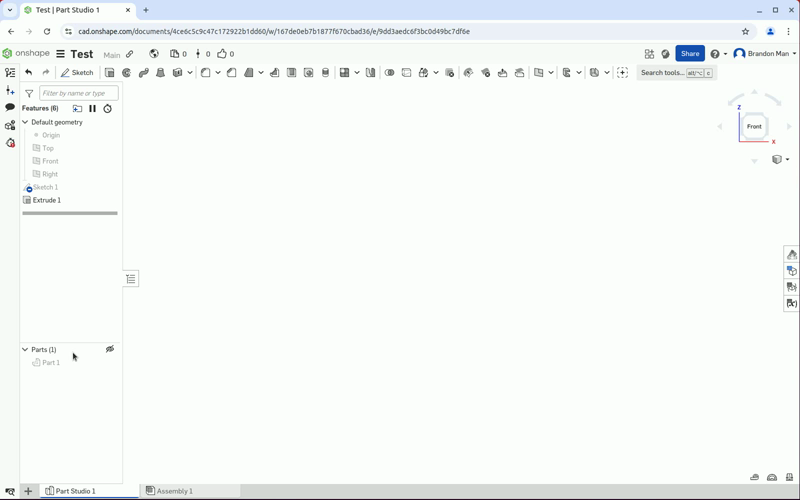
key(space)
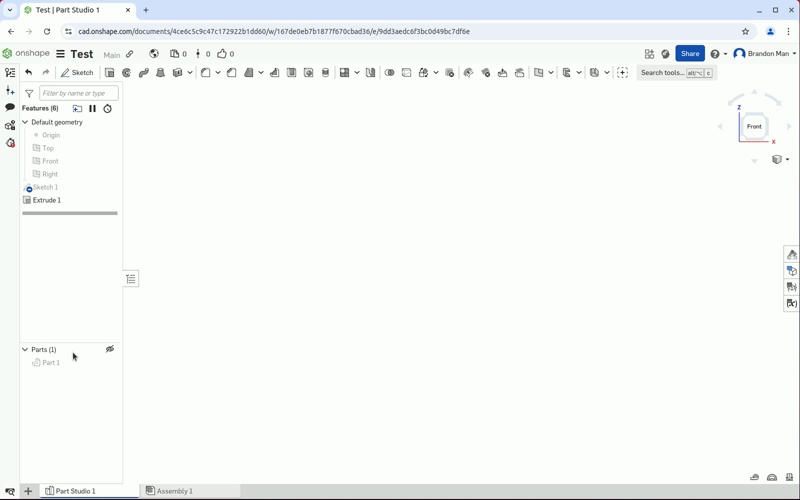
key_down(shift)
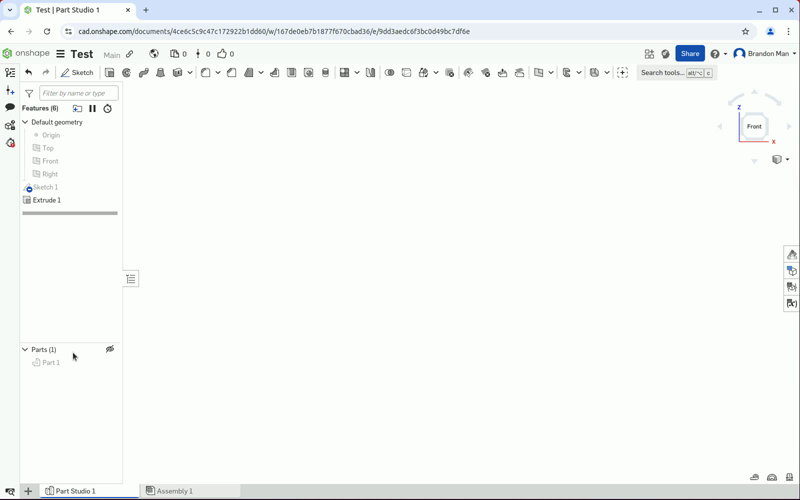
key(left)
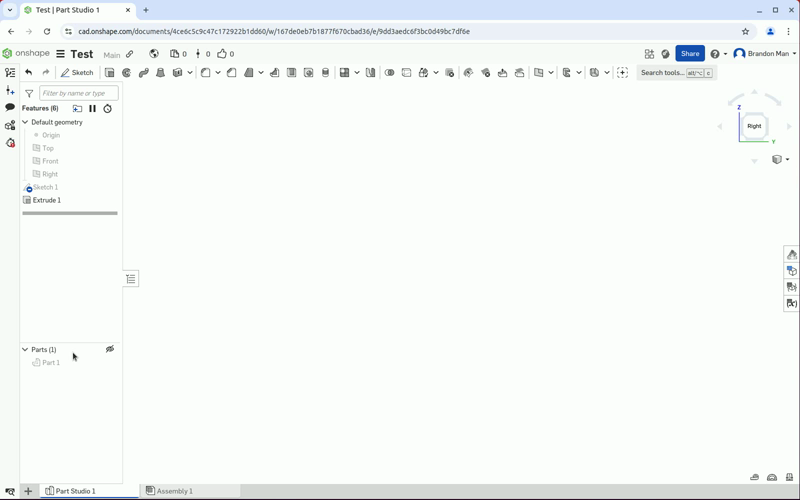
key_up(shift)
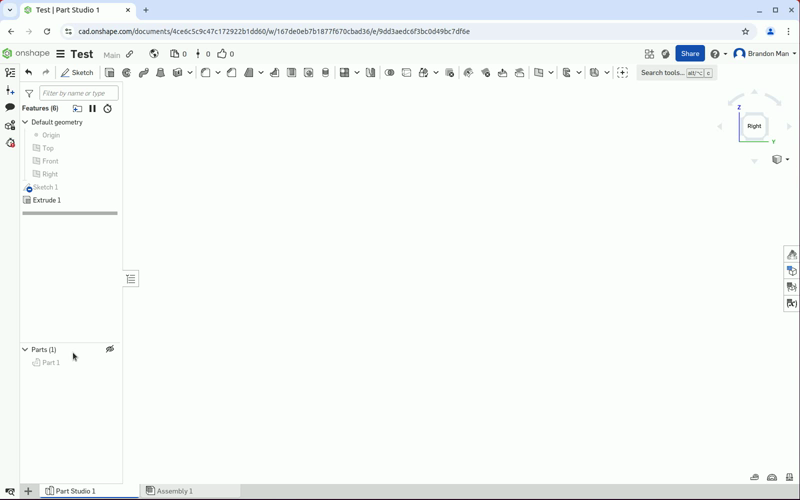
mouse_move(73, 352)
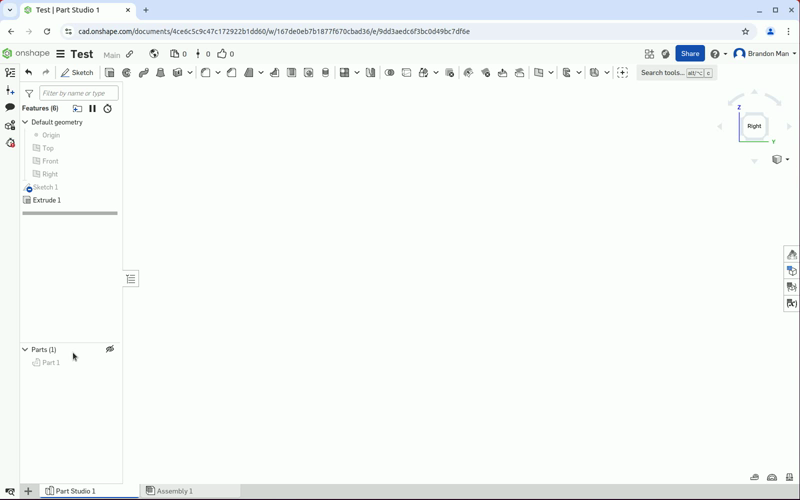
key(shift+y)
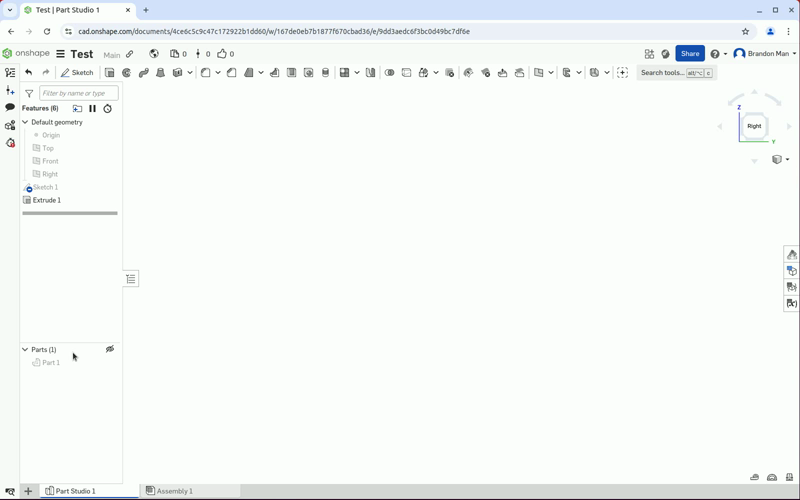
key(shift+s)
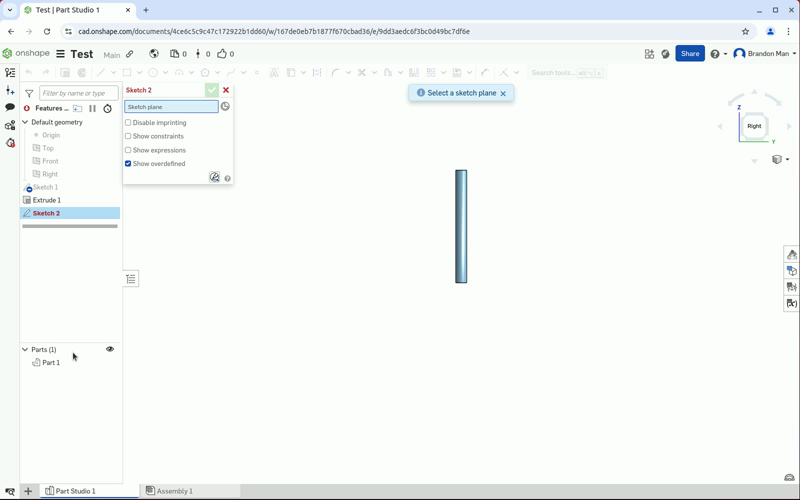
mouse_move(73, 176)
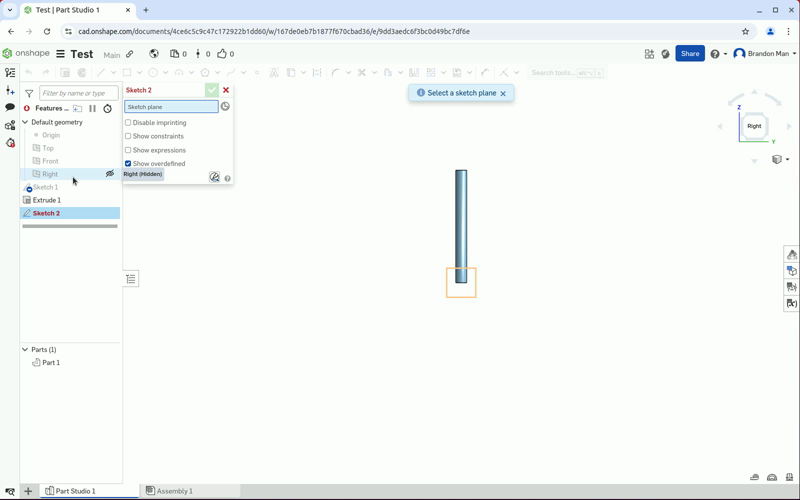
click(73, 176)
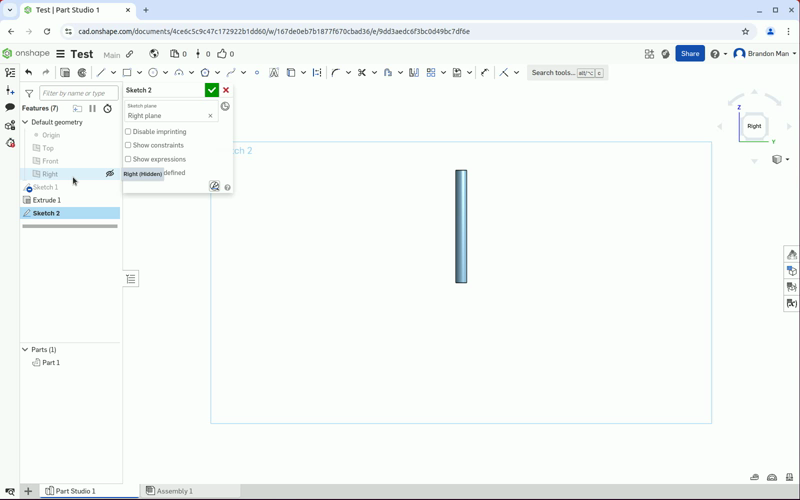
mouse_move(73, 352)
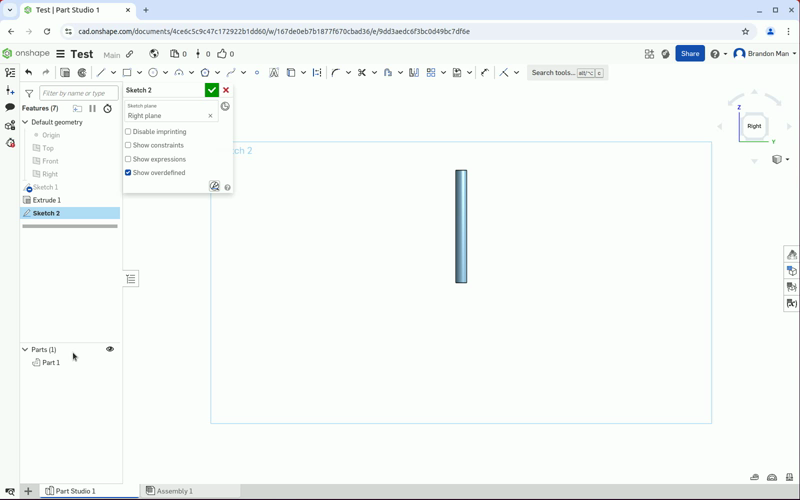
key(y)
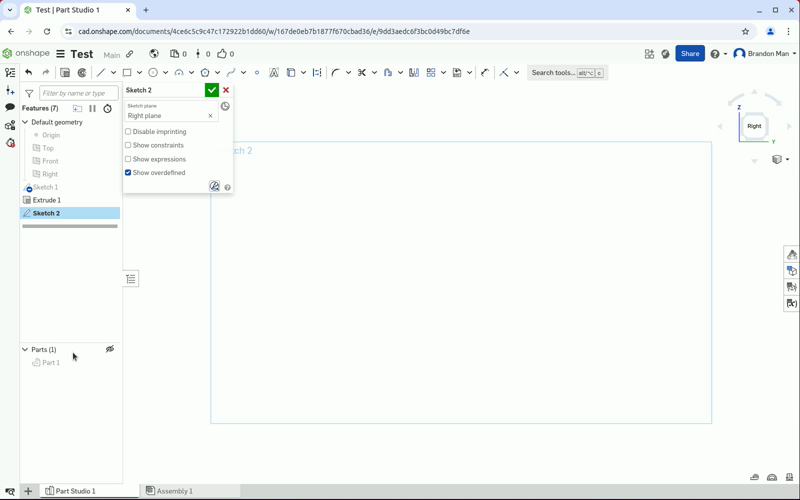
key(l)
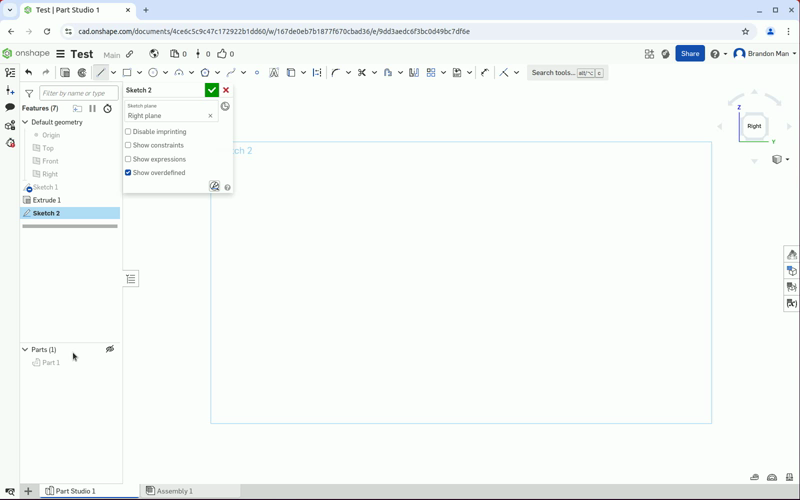
key_down(shift)
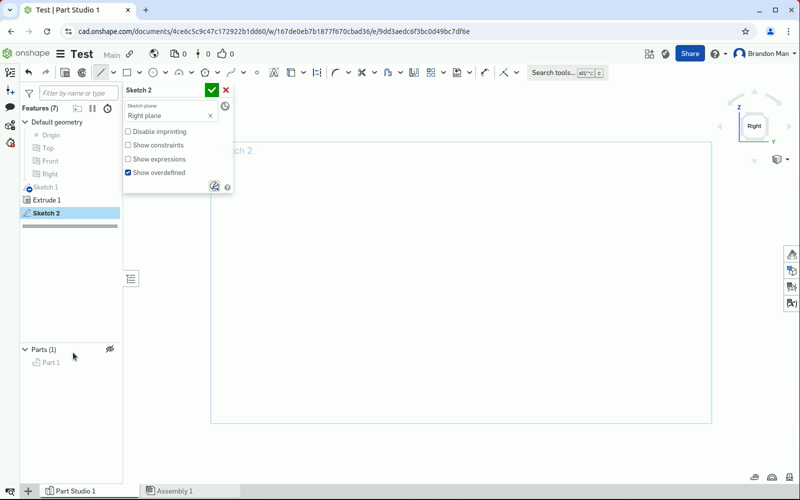
mouse_move(454, 287)
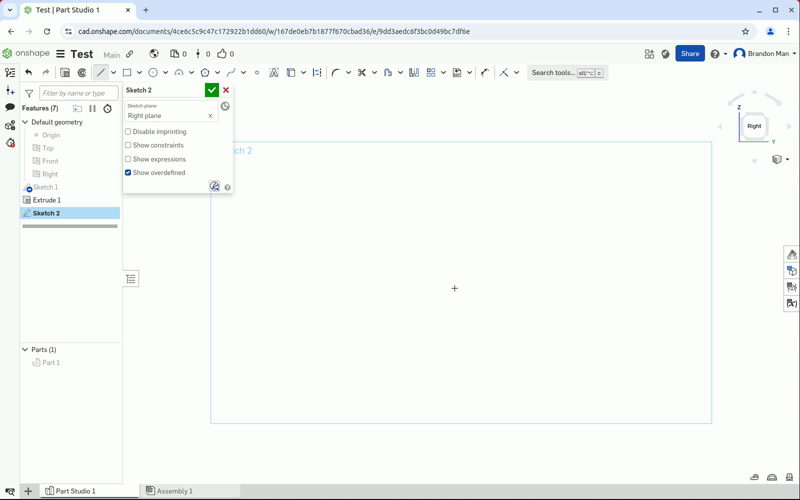
click(454, 287)
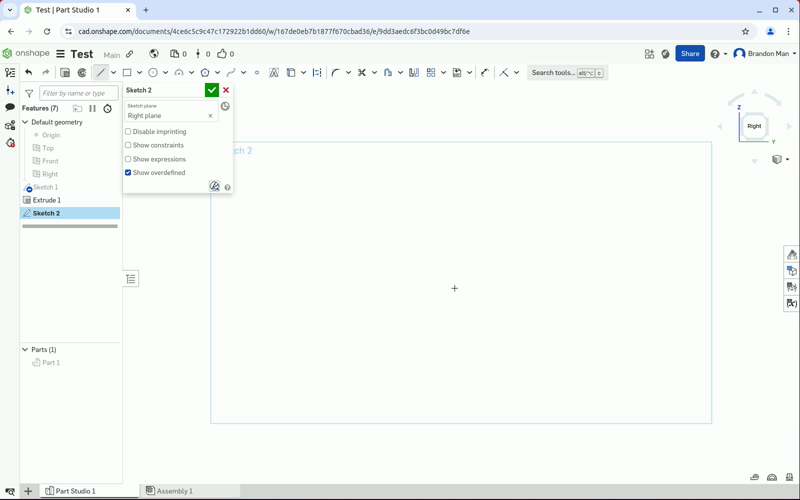
key_up(shift)
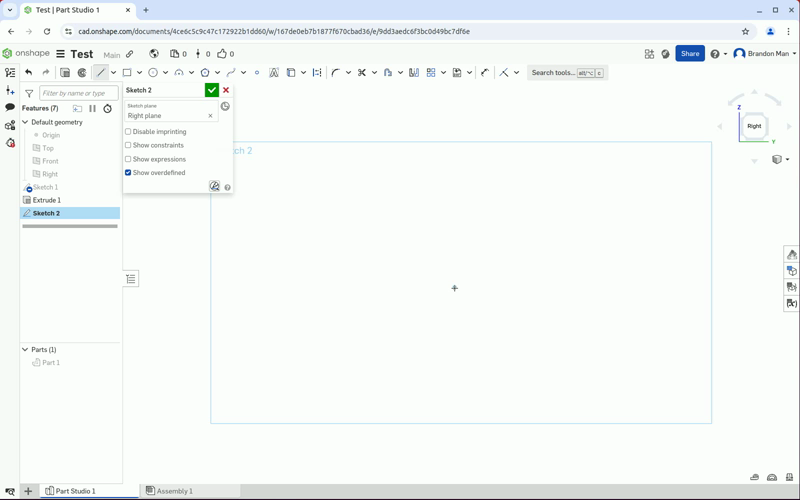
key_down(shift)
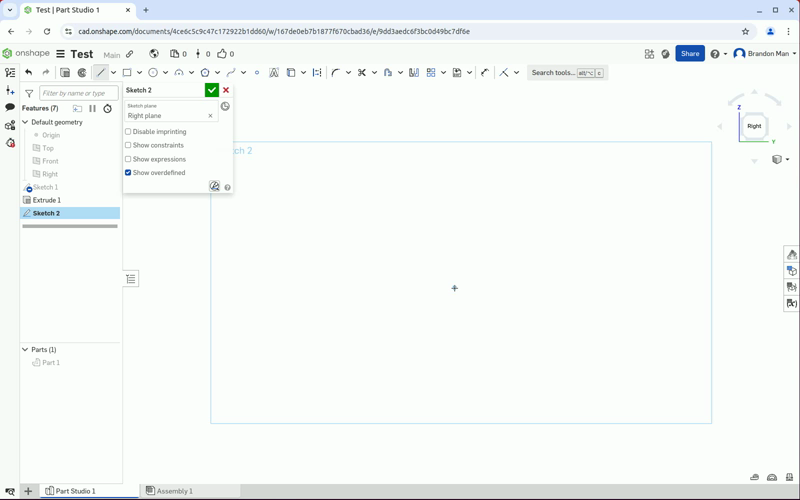
mouse_move(484, 287)
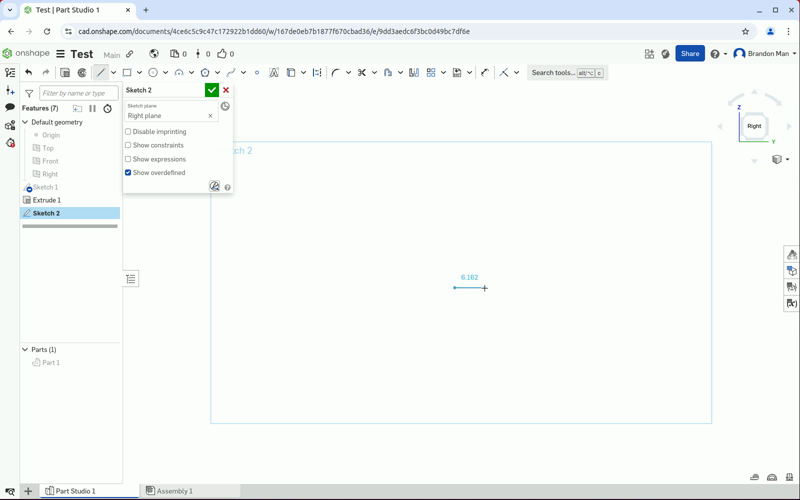
mouse_move(471, 287)
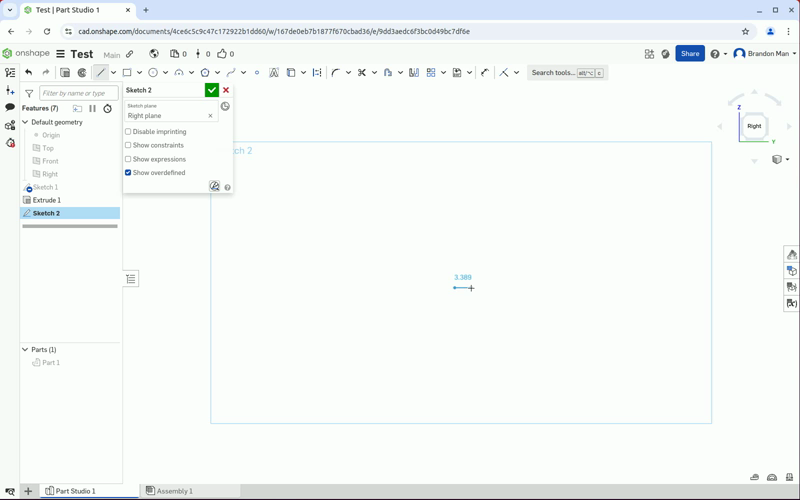
click(471, 287)
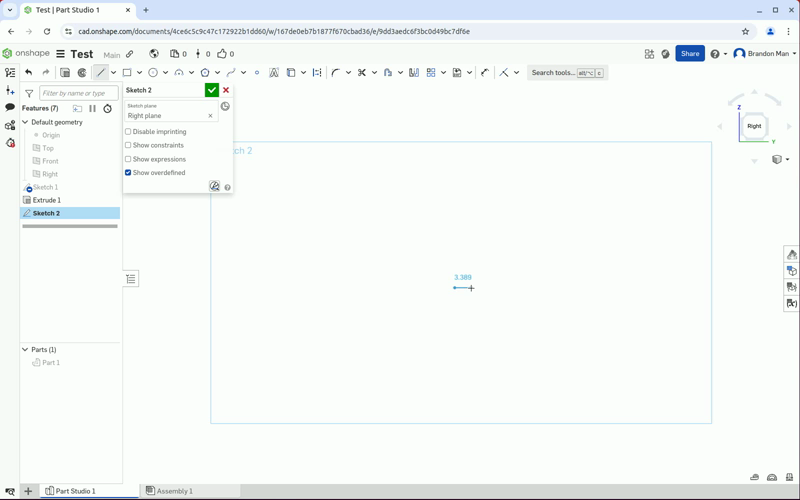
key_up(shift)
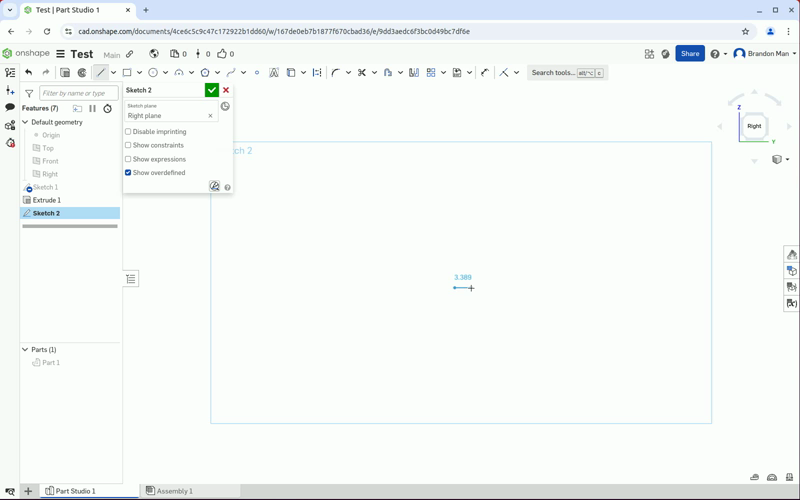
key_down(shift)
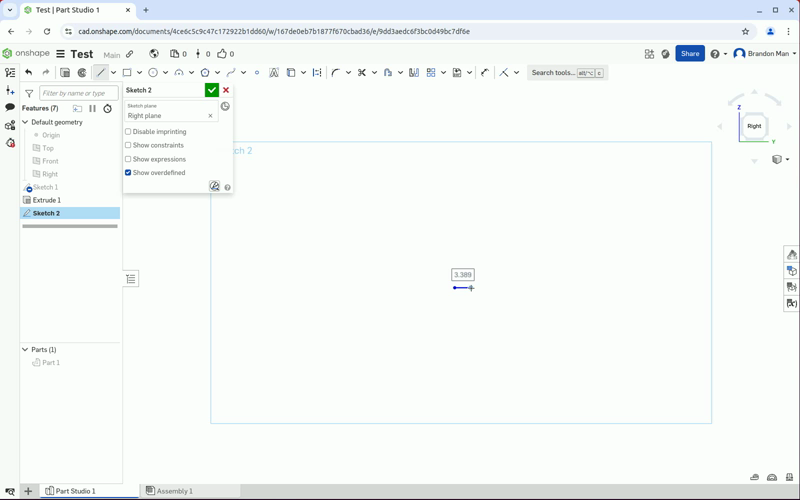
mouse_move(501, 287)
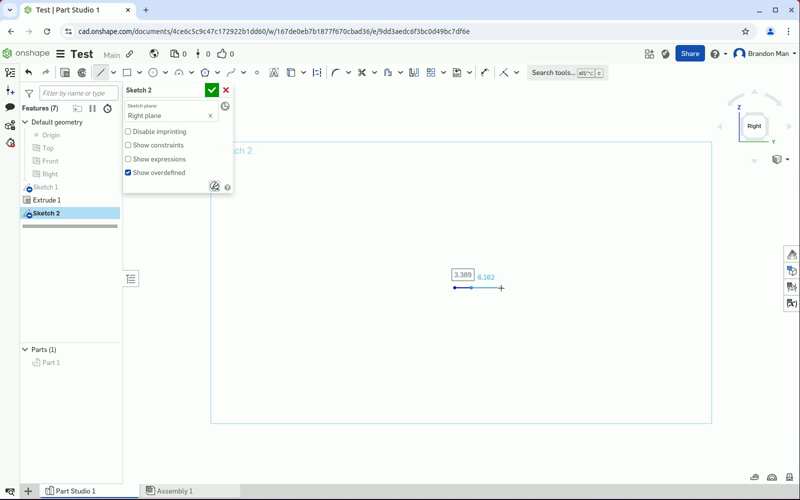
mouse_move(454, 271)
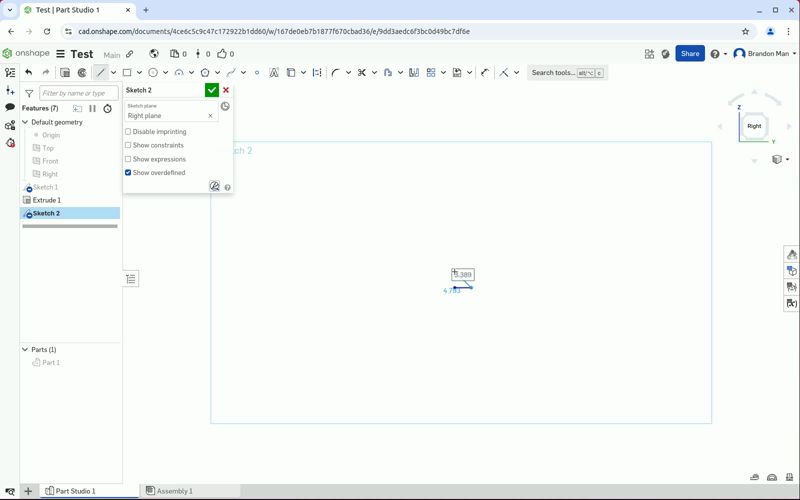
click(454, 271)
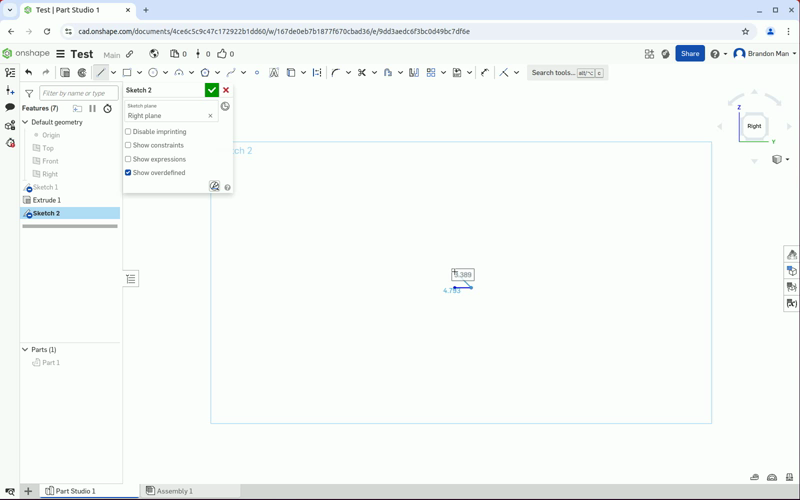
key_up(shift)
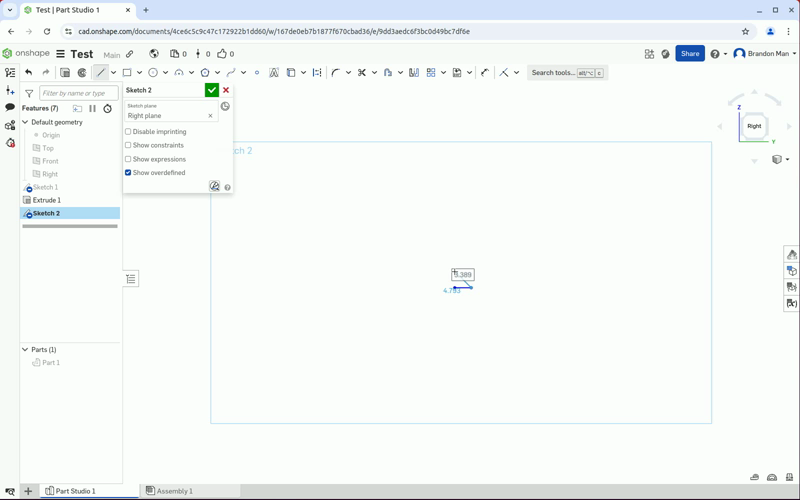
mouse_move(484, 271)
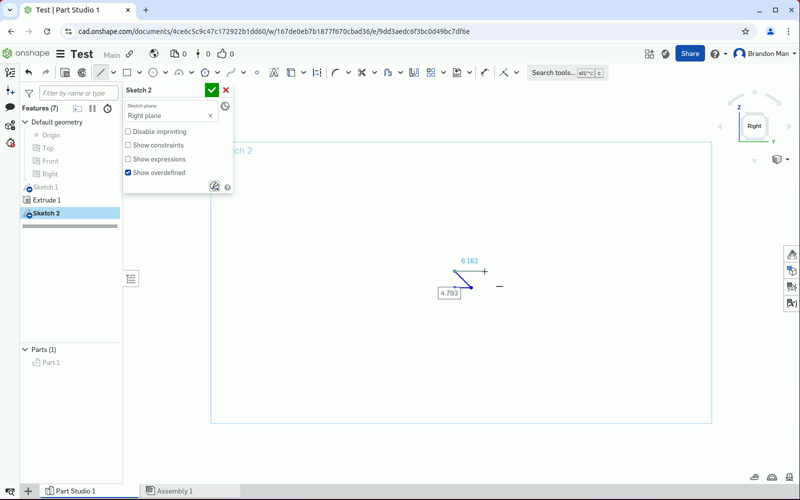
key_down(shift)
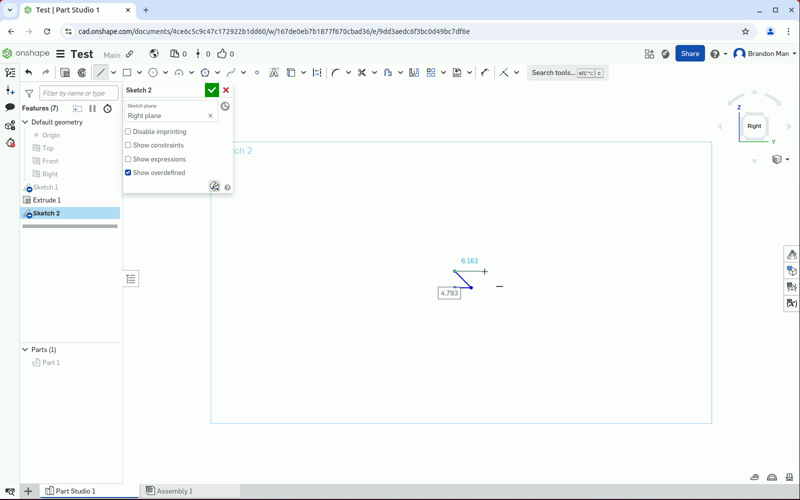
mouse_move(454, 287)
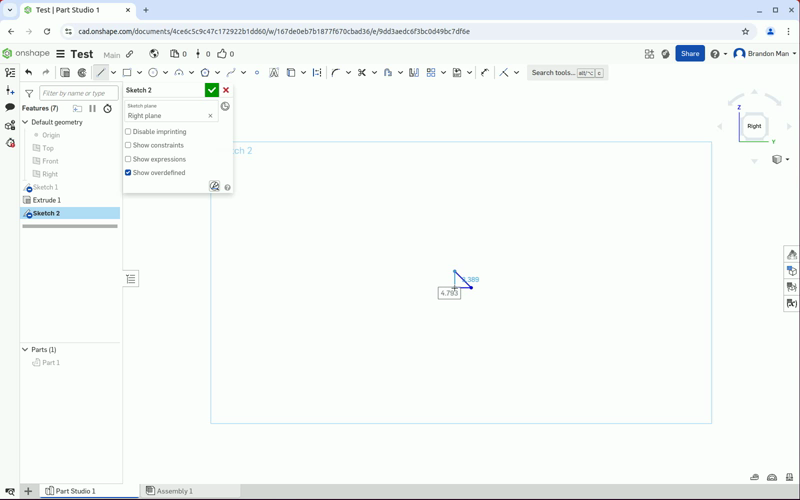
key_up(shift)
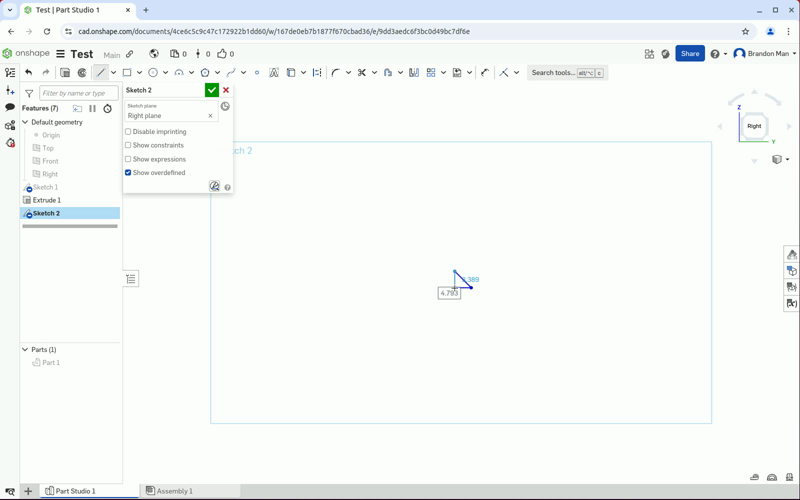
click(454, 287)
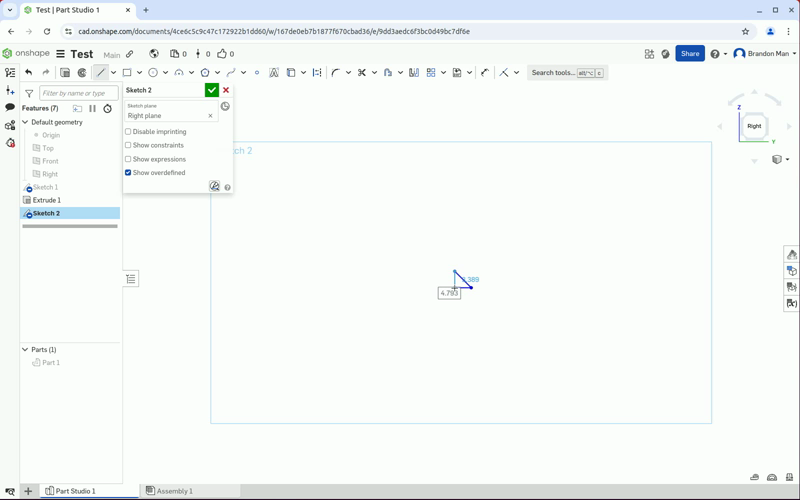
key(esc)
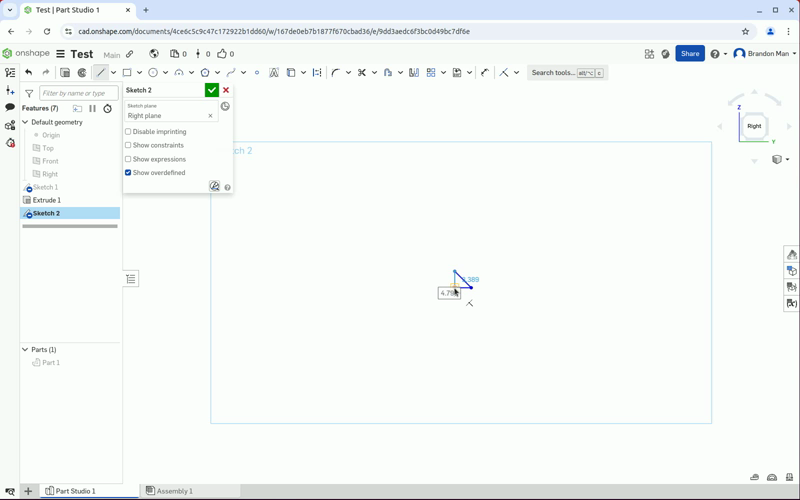
mouse_move(458, 285)
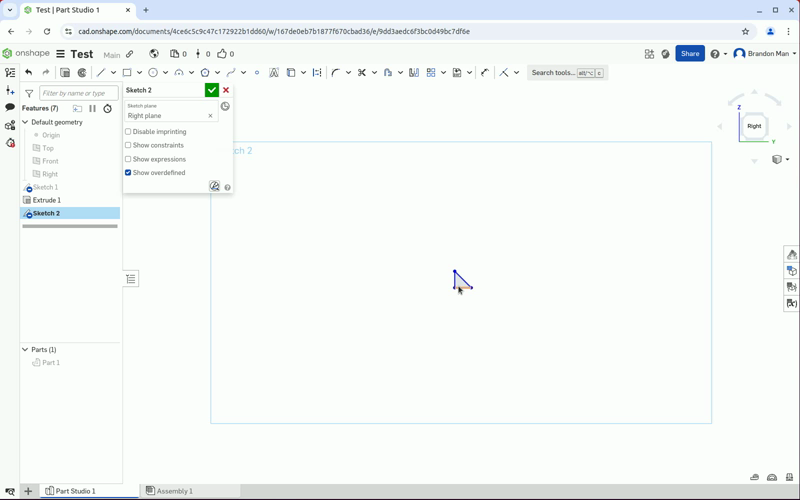
scroll(6)
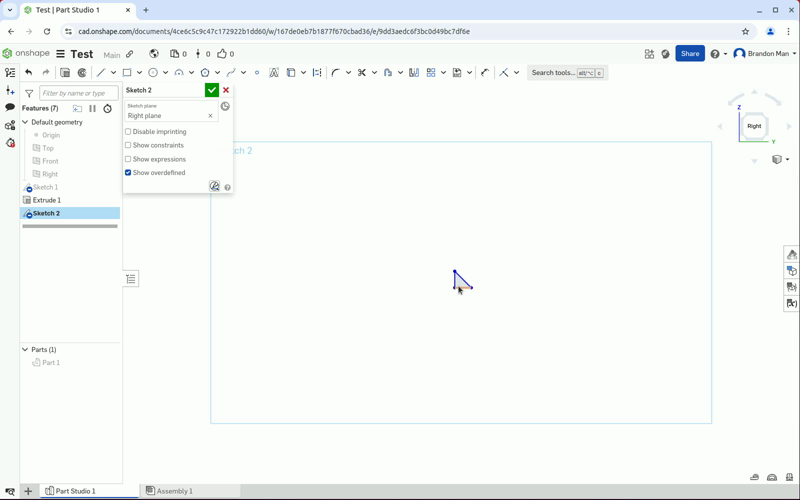
scroll(6)
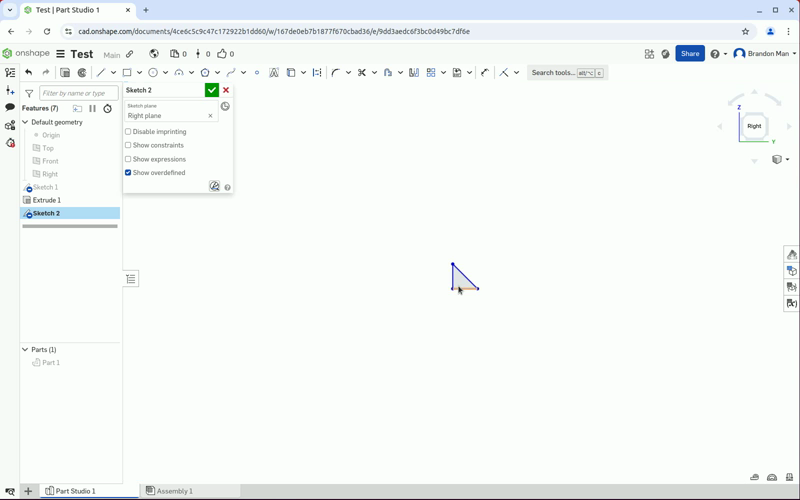
scroll(6)
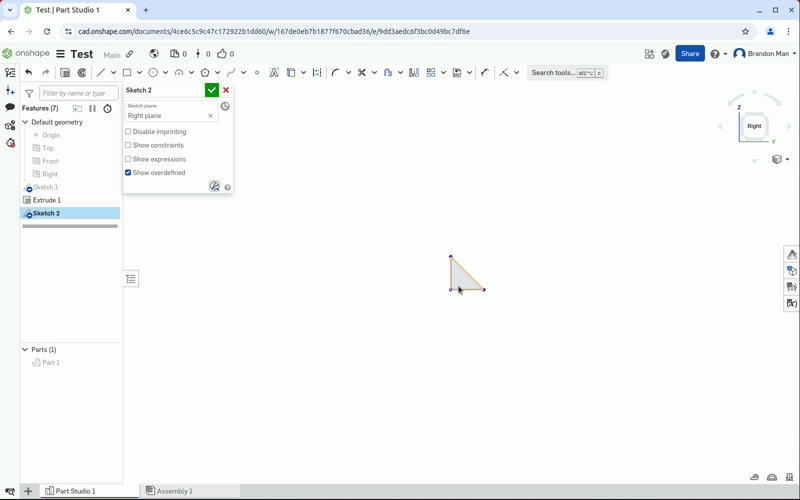
scroll(6)
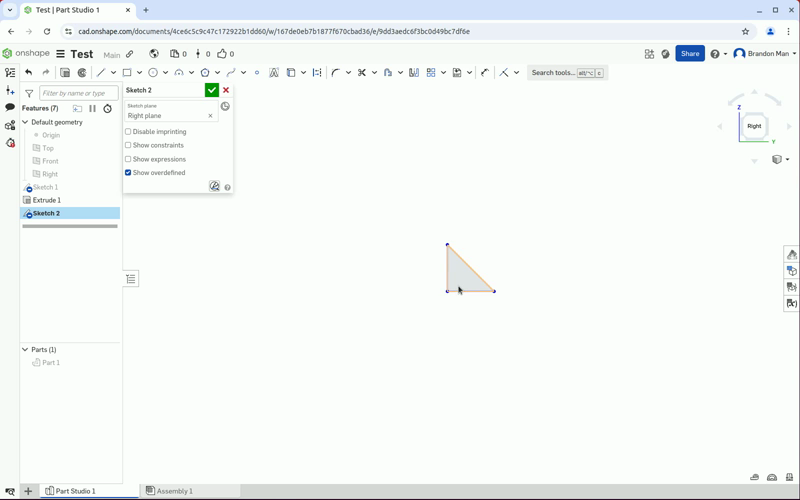
scroll(6)
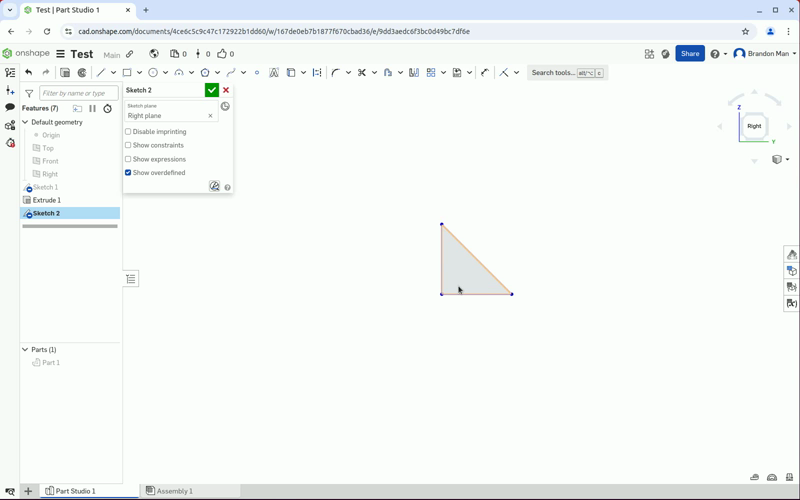
scroll(6)
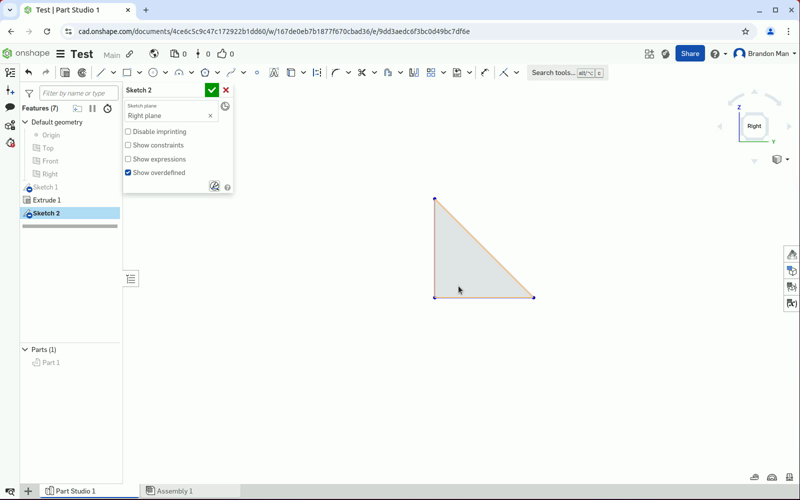
scroll(6)
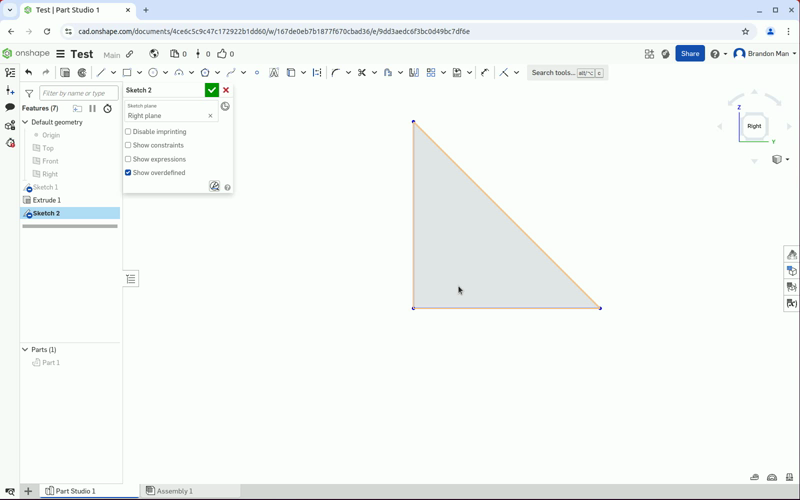
click(458, 285)
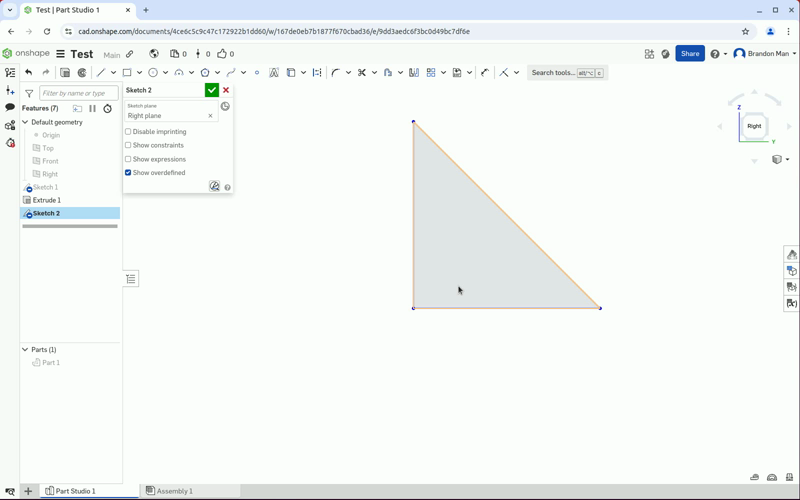
scroll(-6)
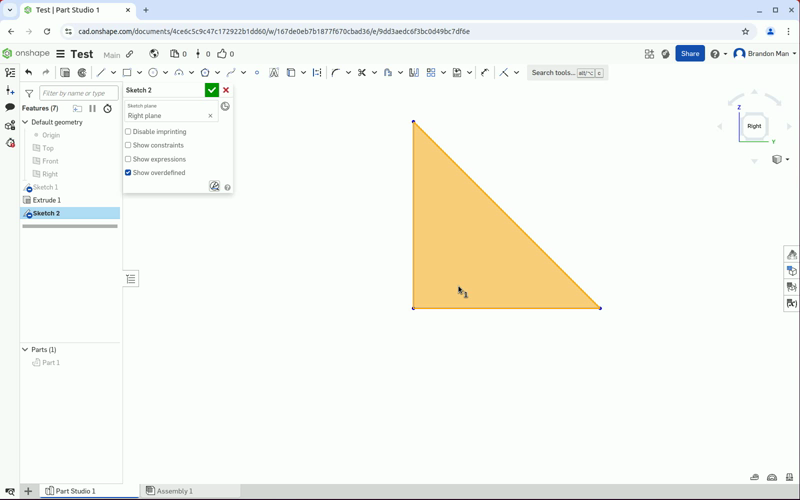
scroll(-6)
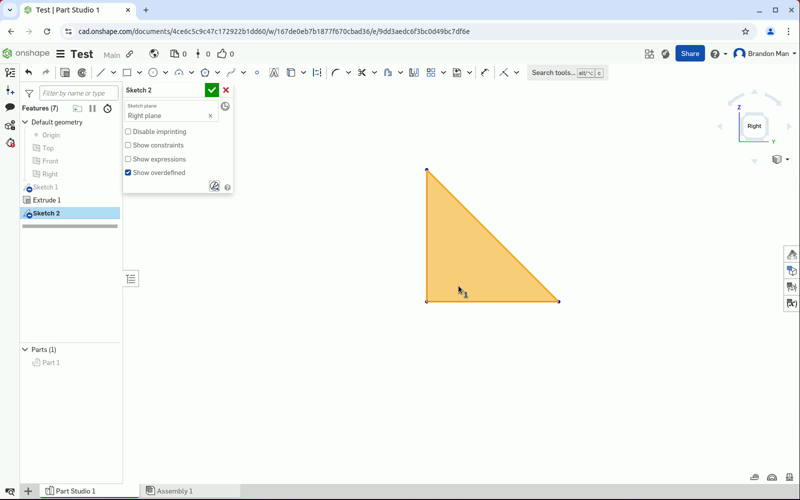
scroll(-6)
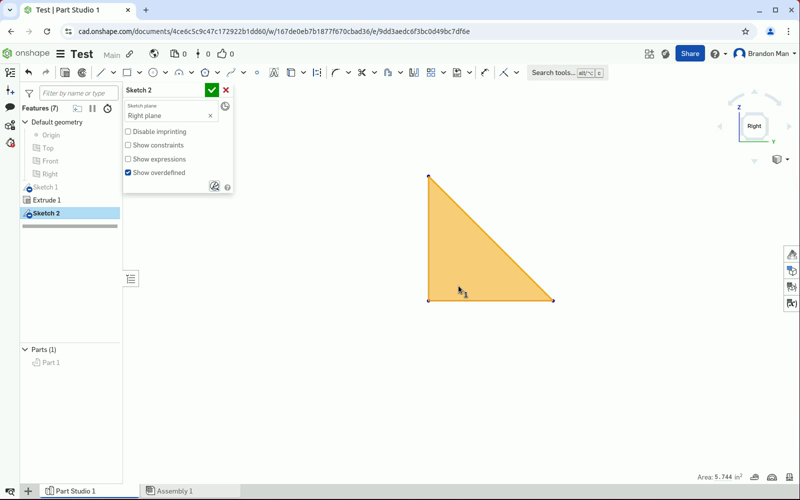
scroll(-6)
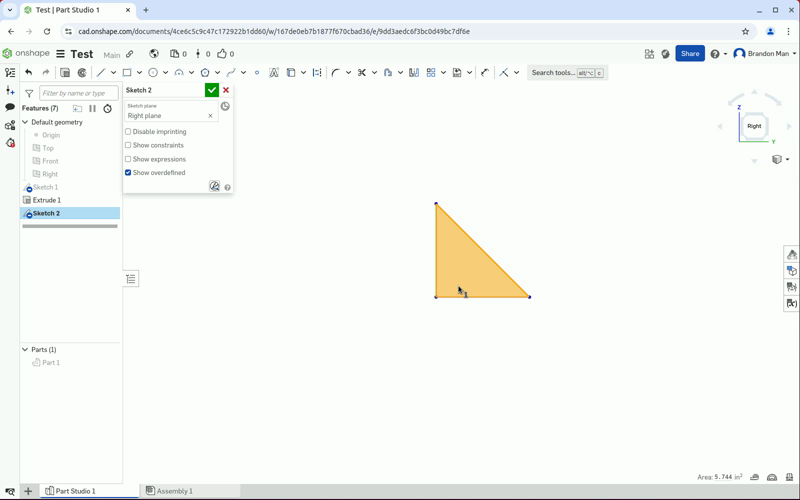
scroll(-6)
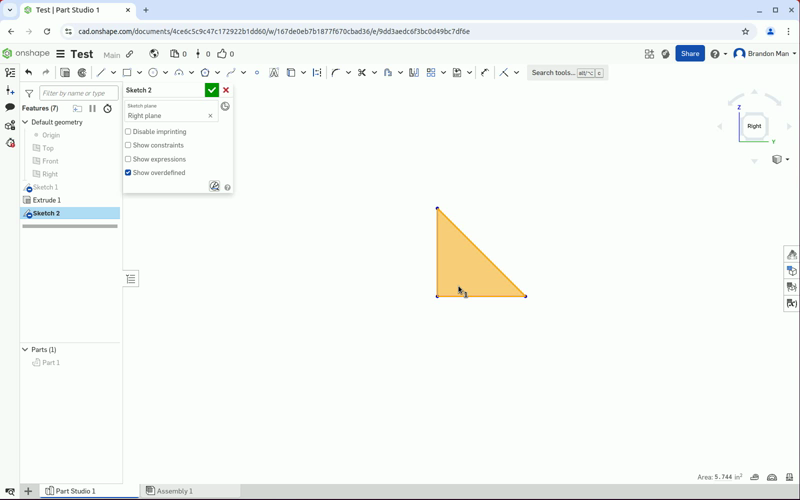
scroll(-6)
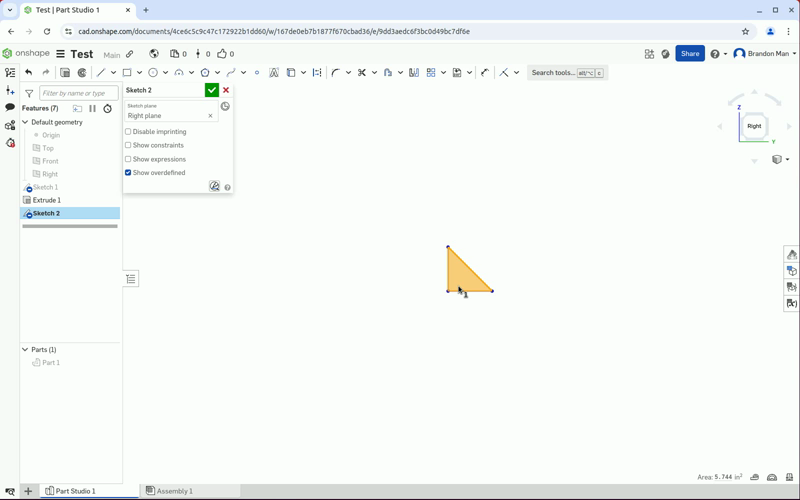
scroll(-6)
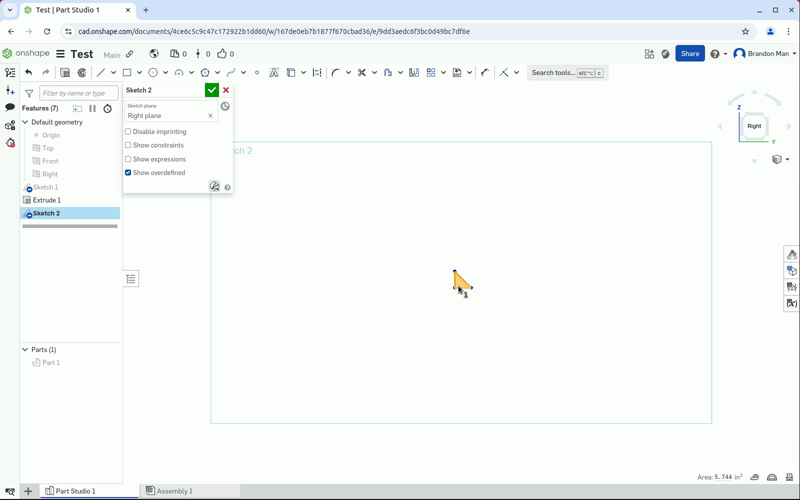
mouse_move(73, 352)
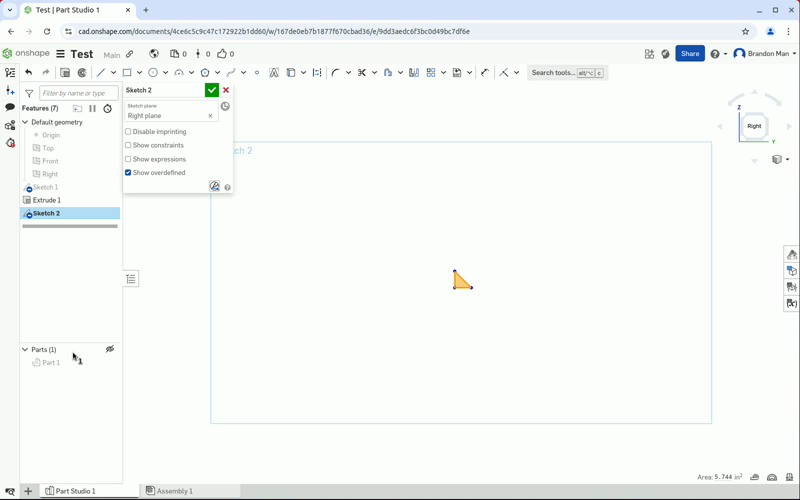
key(shift+y)
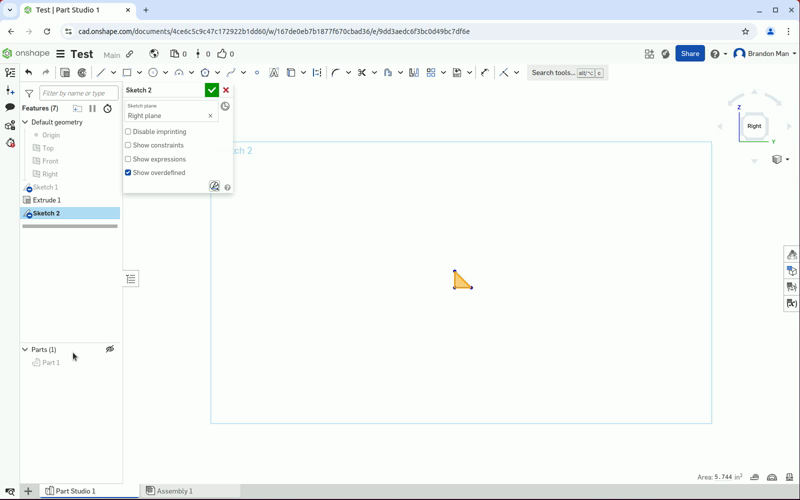
key(shift+e)
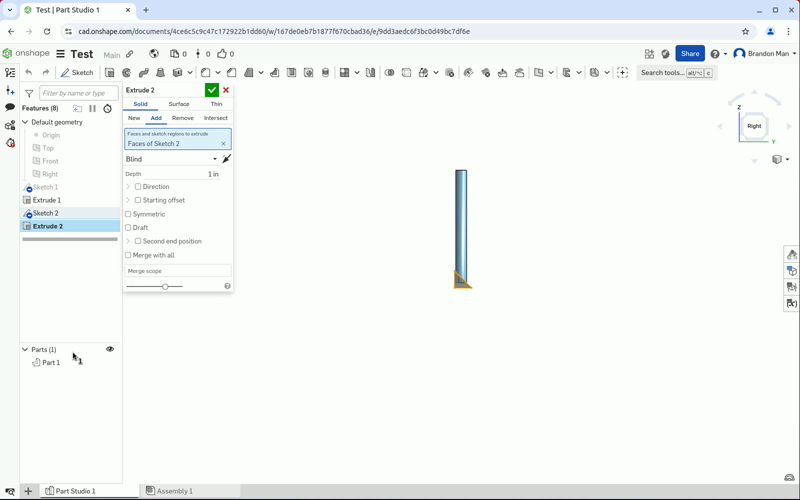
mouse_move(143, 106)
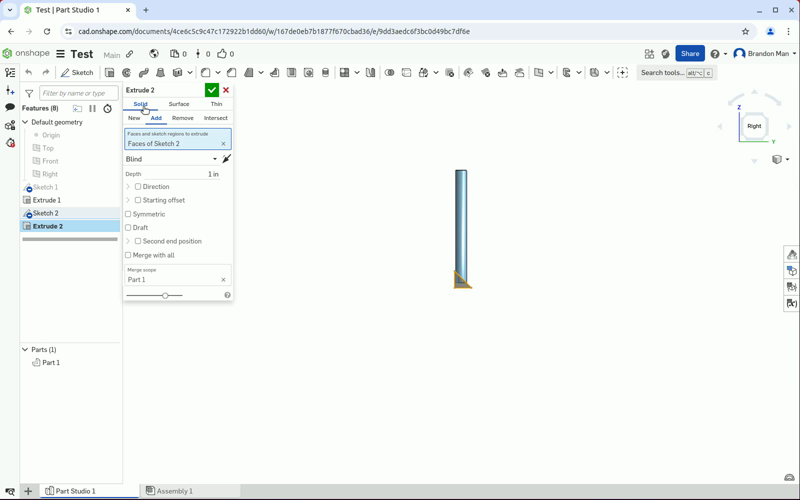
click(143, 106)
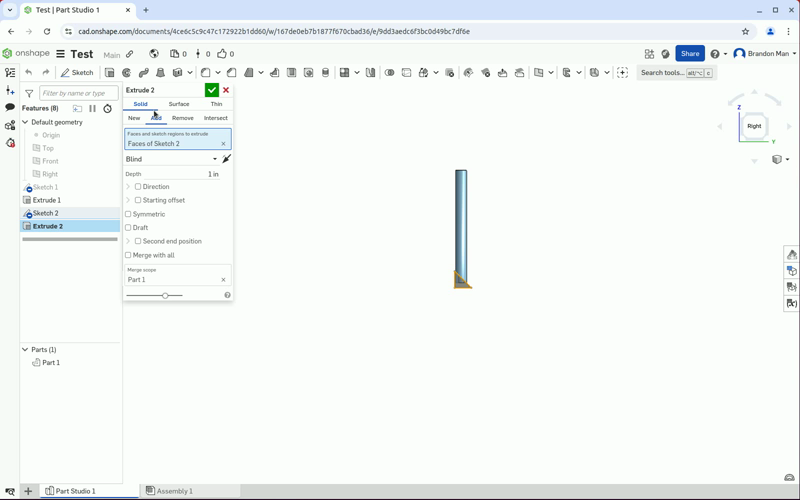
mouse_move(186, 120)
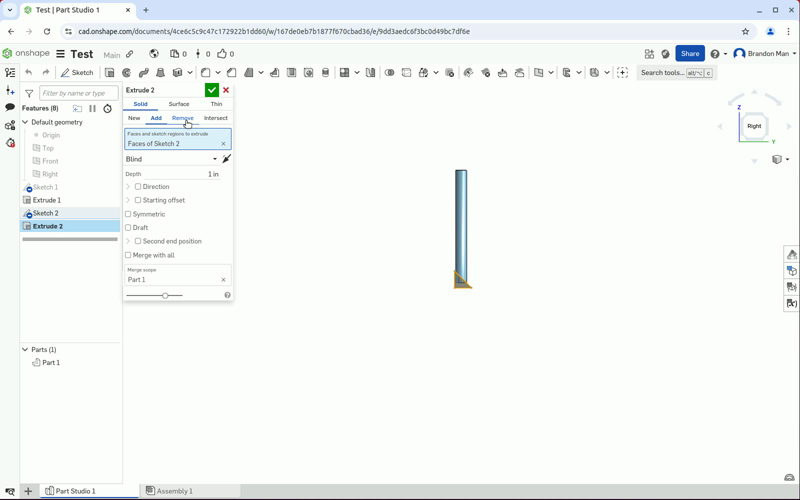
click(186, 120)
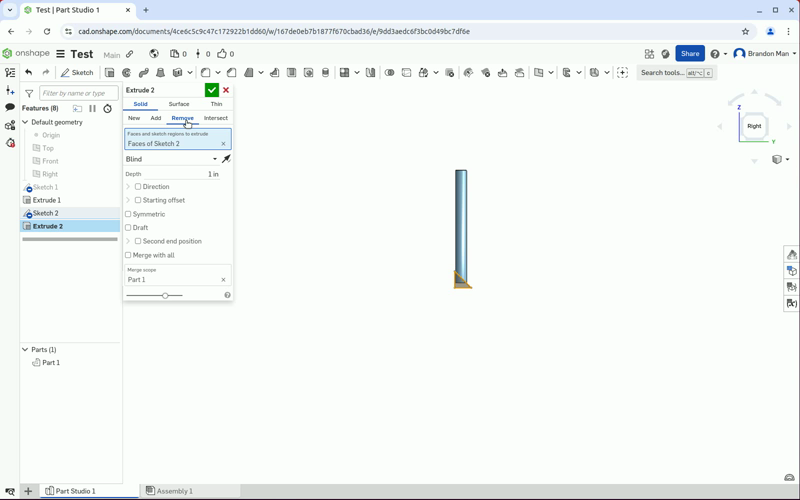
key(tab, 4)
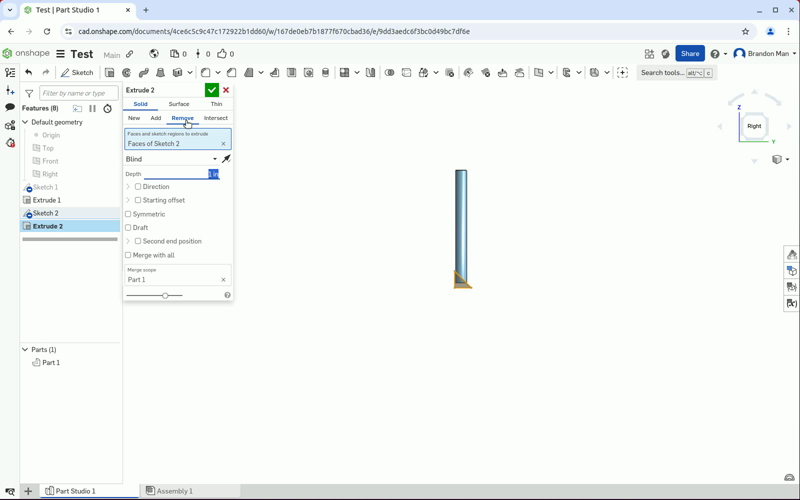
text(23.108)
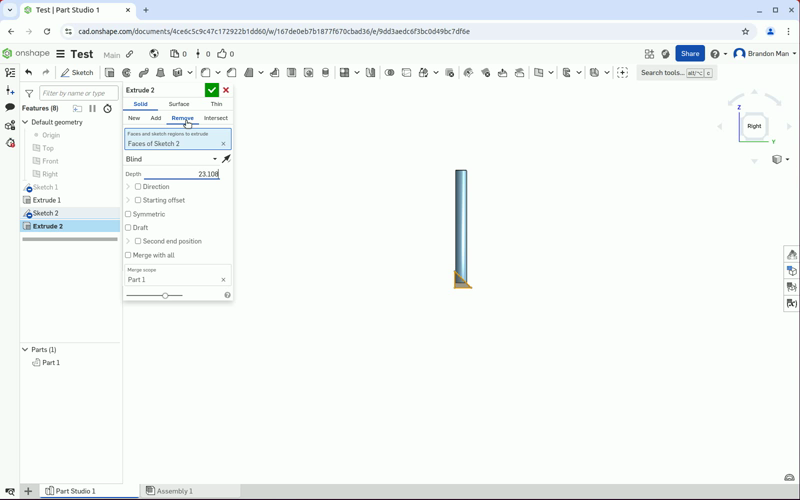
key(tab, 3)
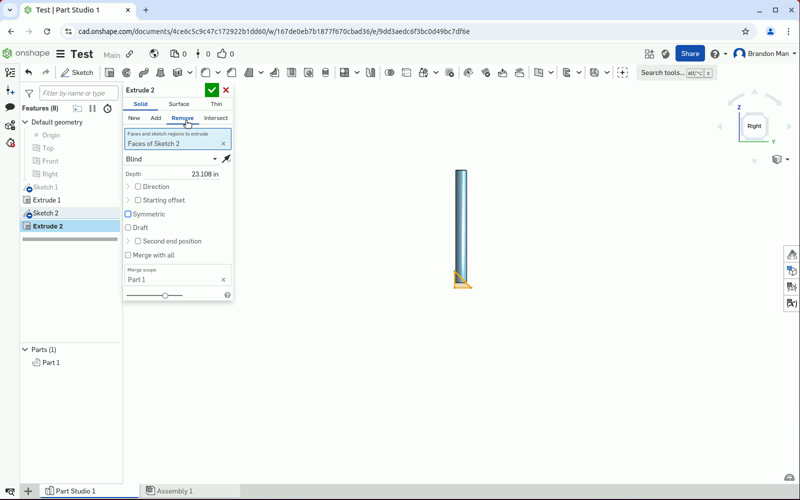
key(tab, 2)
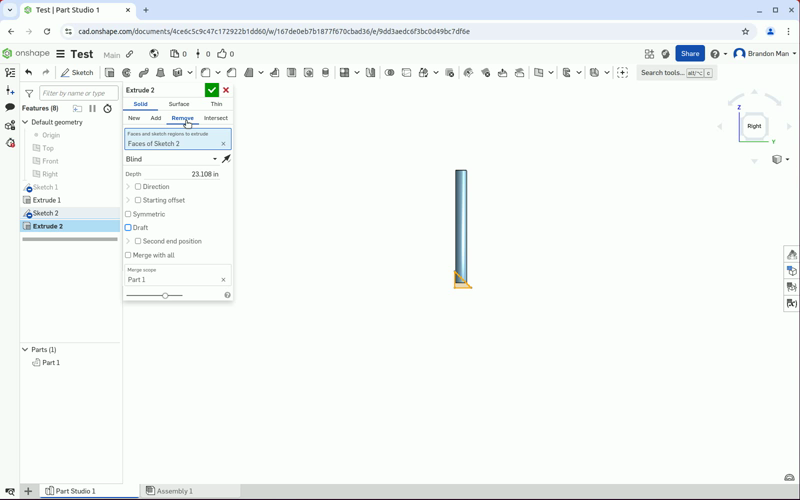
key(space)
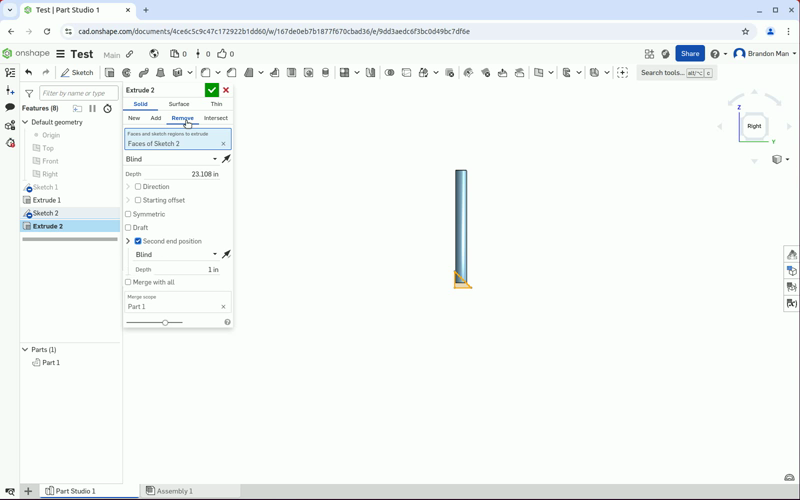
key(tab, 3)
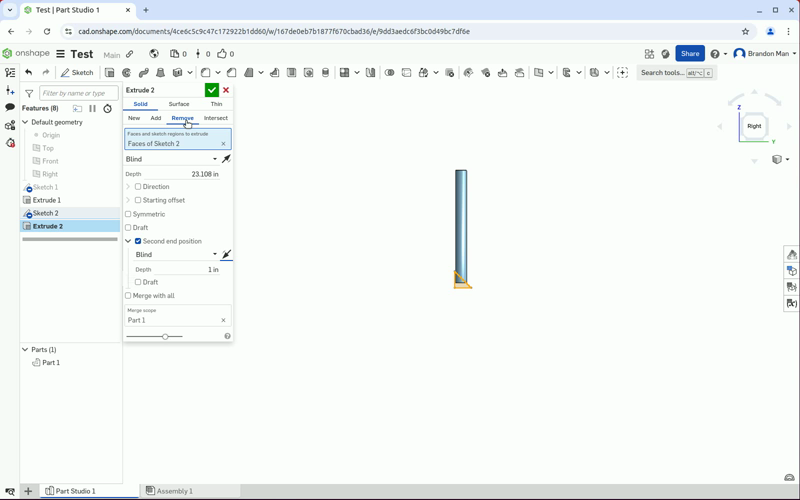
text(23.108)
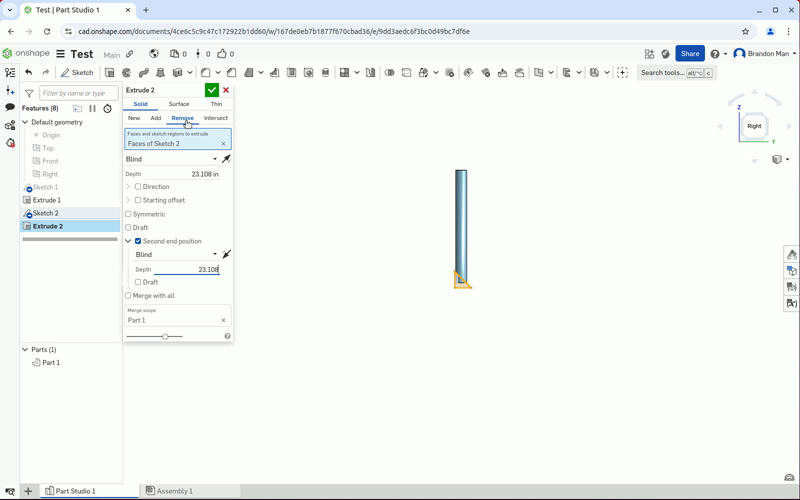
key(tab, 2)
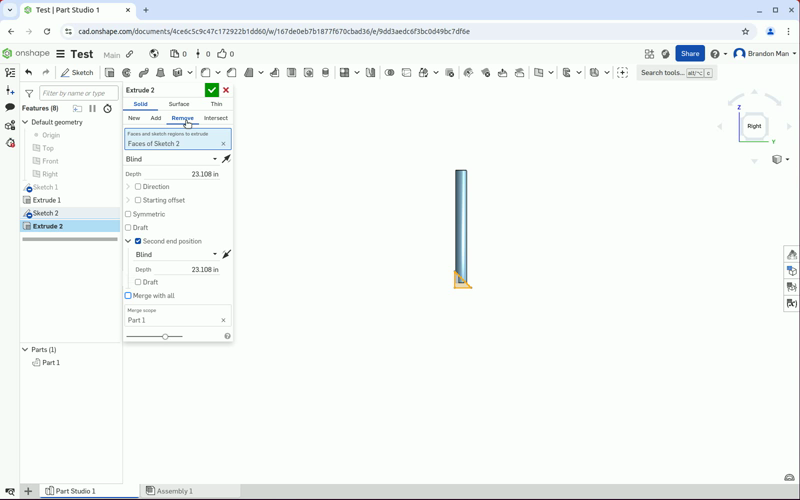
key(space)
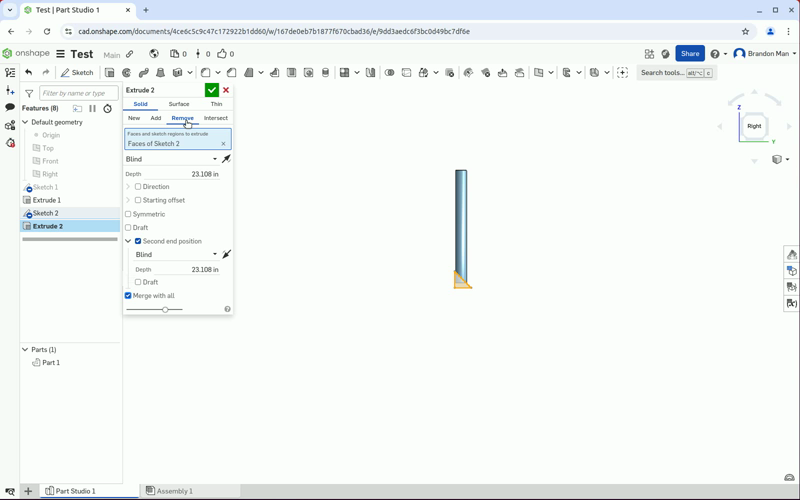
key(enter)
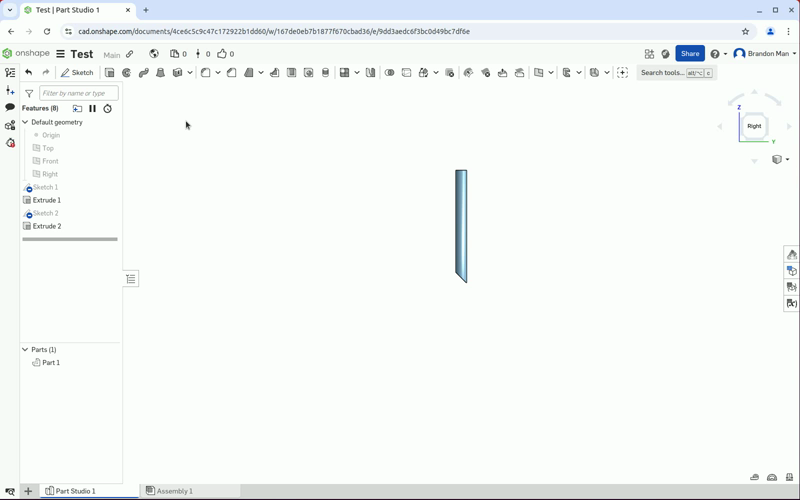
key(shift+h)
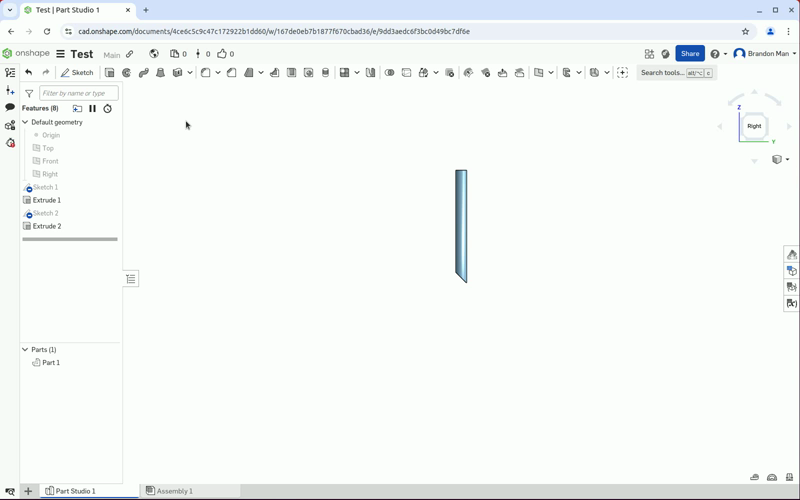
key(shift+h)
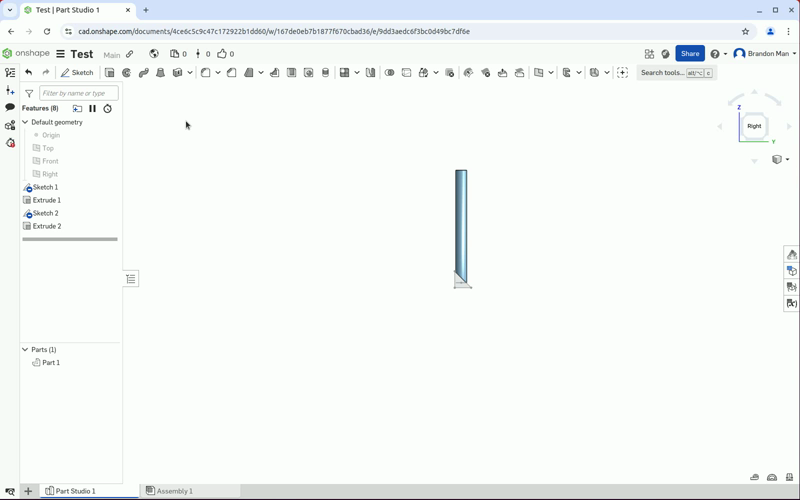
key(shift+7)
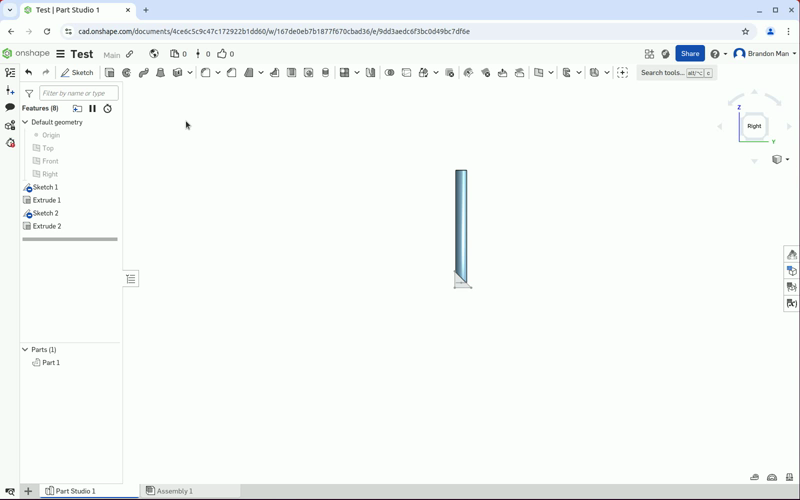
key(right, 2)
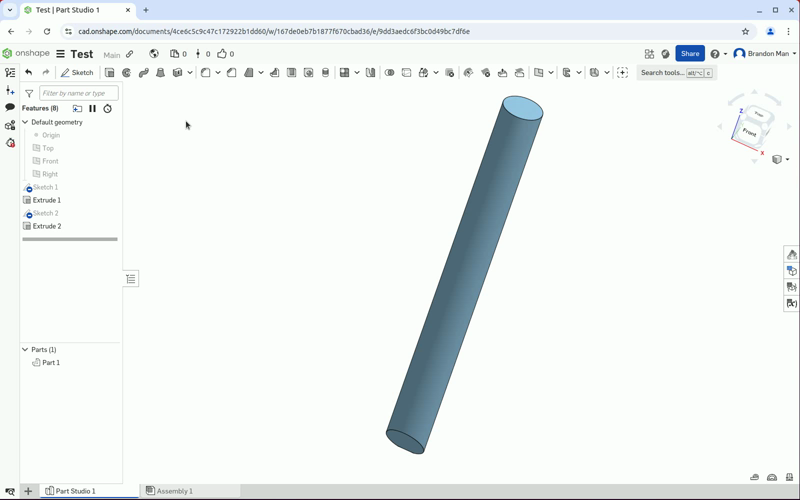
key(down, 2)
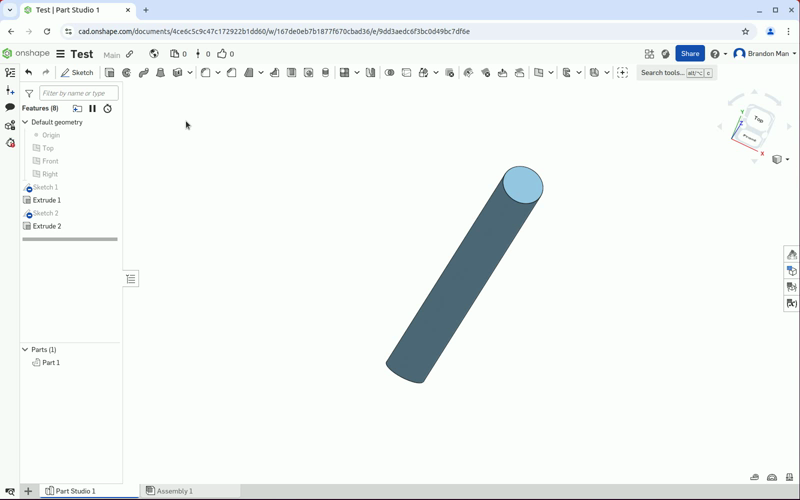
key(up, 2)
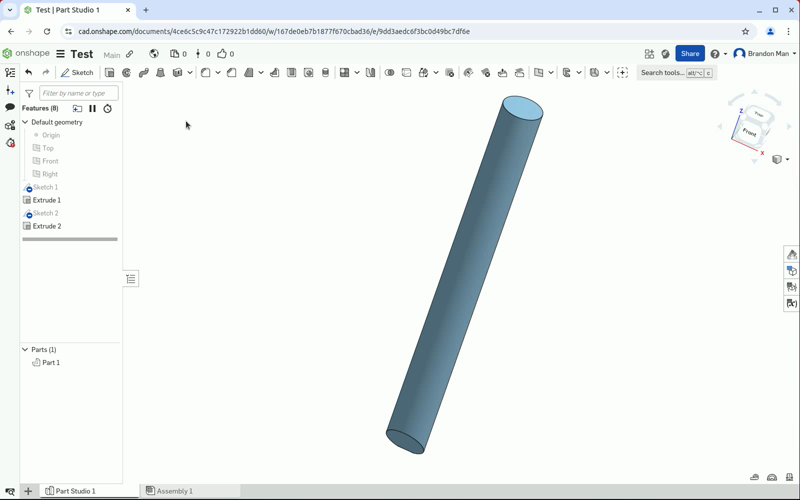
key(left, 2)
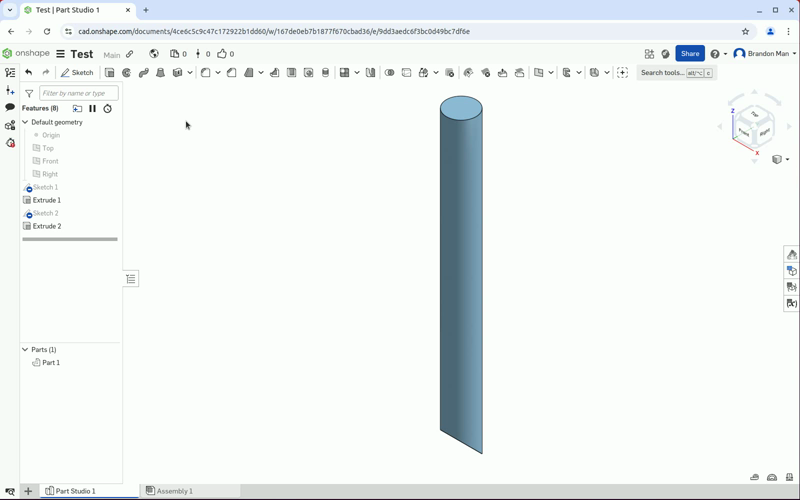
mouse_move(73, 189)
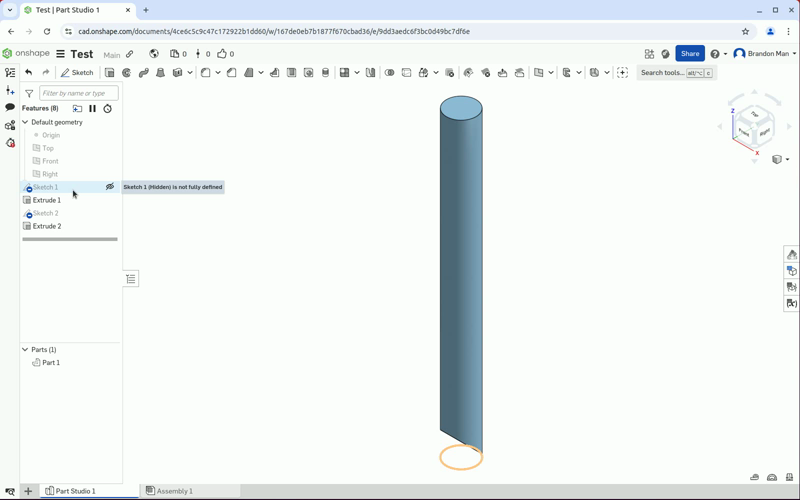
click(73, 189)